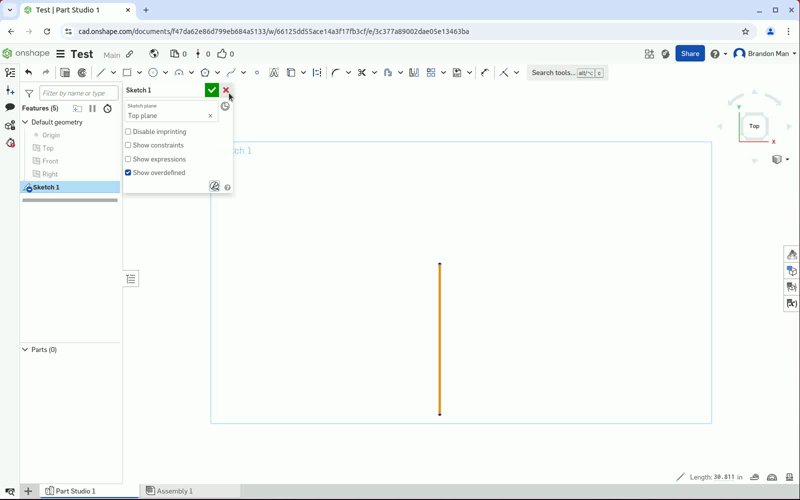
key(shift+h)
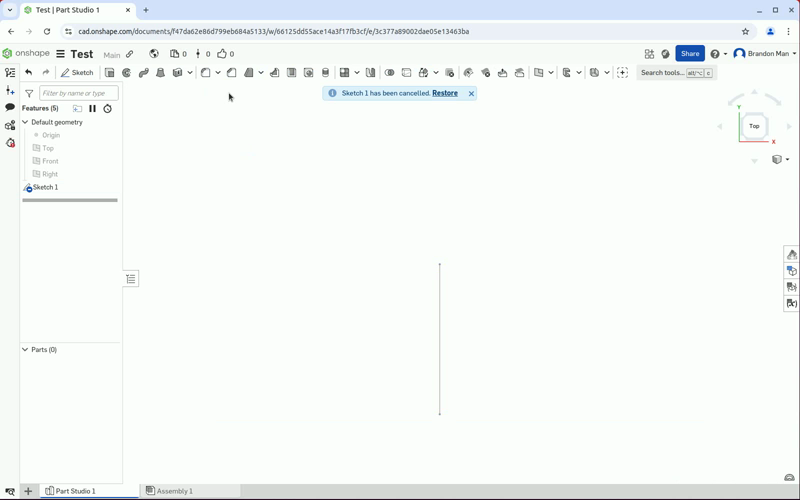
key(shift+s)
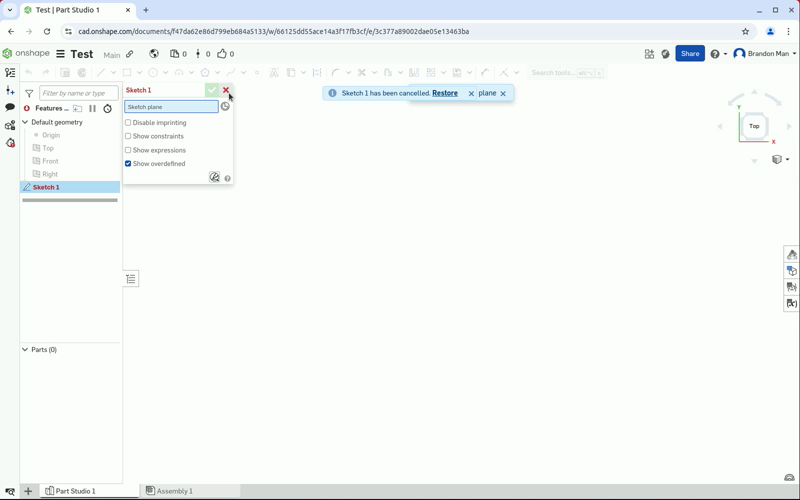
mouse_move(73, 150)
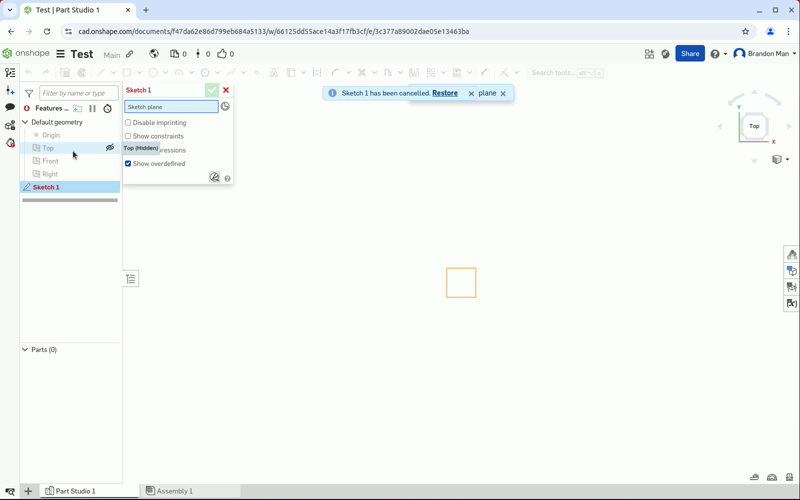
click(73, 150)
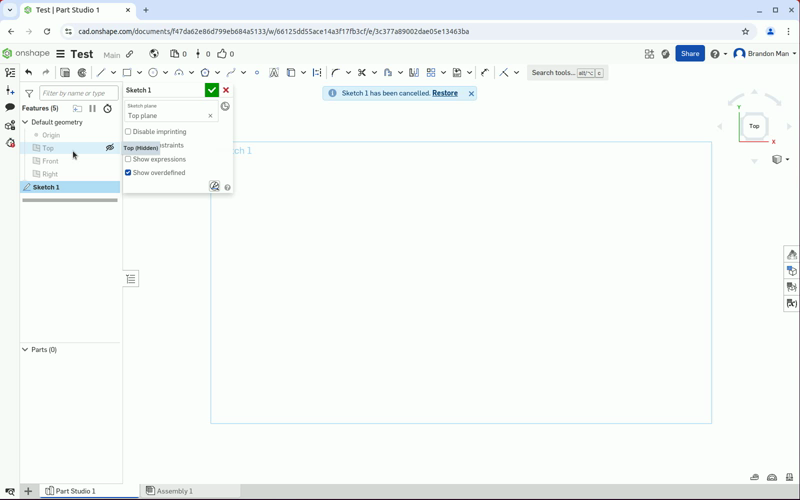
mouse_move(73, 352)
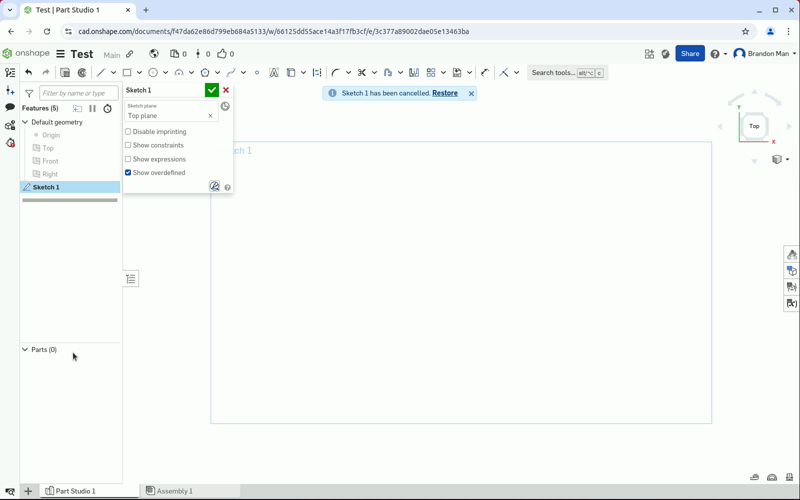
key(y)
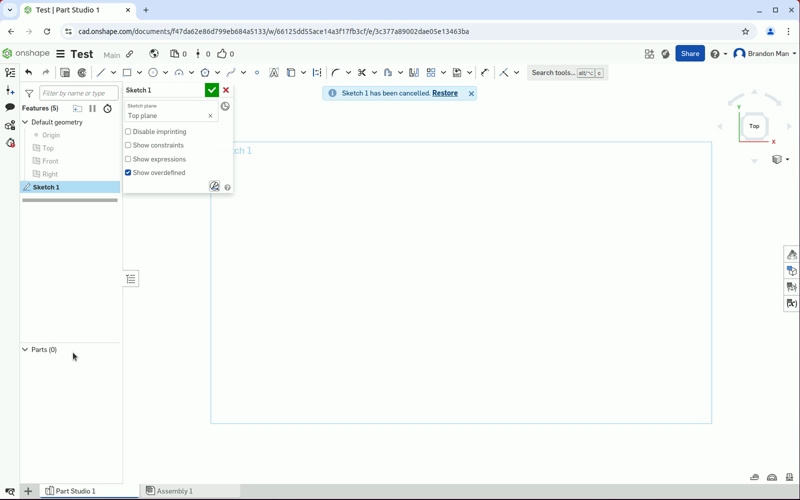
key(a)
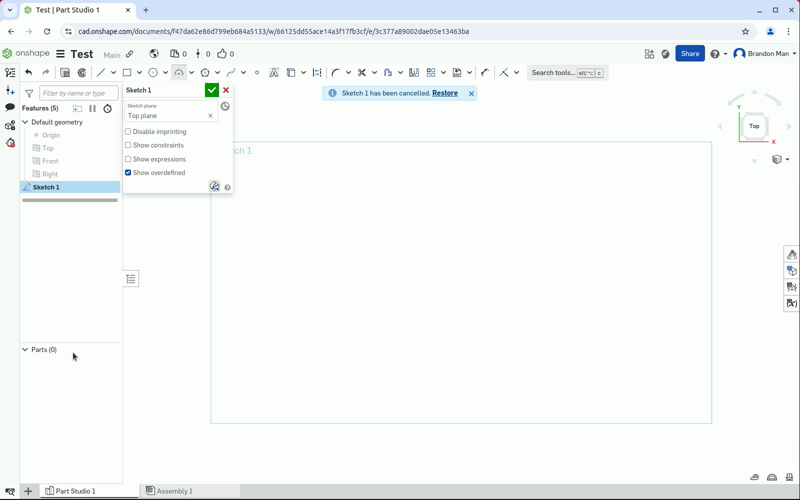
key_down(shift)
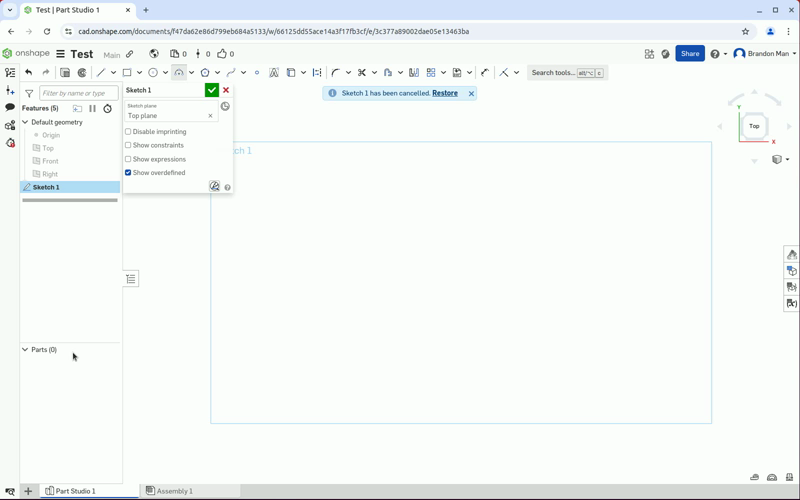
mouse_move(412, 282)
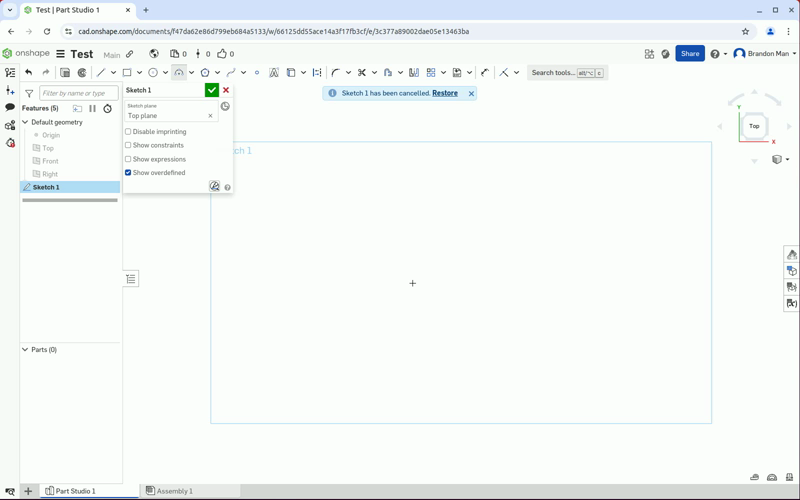
click(412, 282)
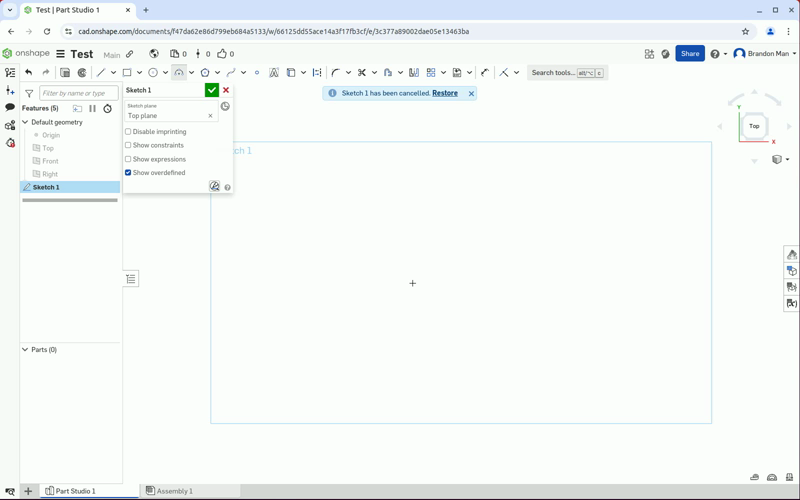
key_up(shift)
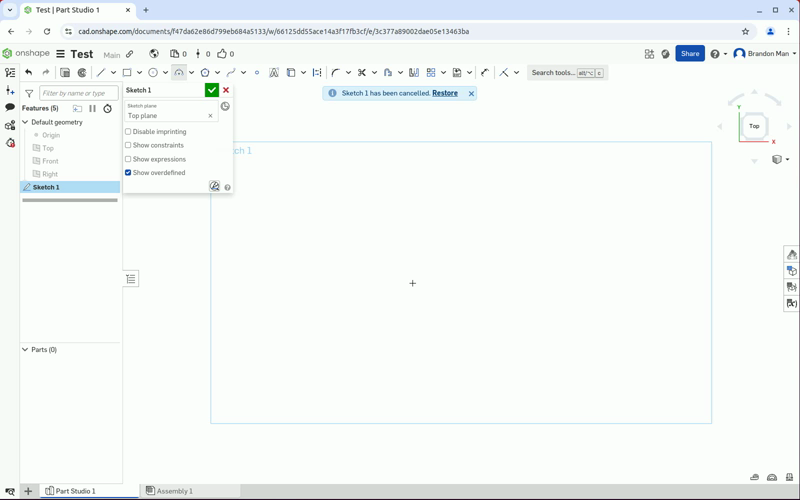
key_down(shift)
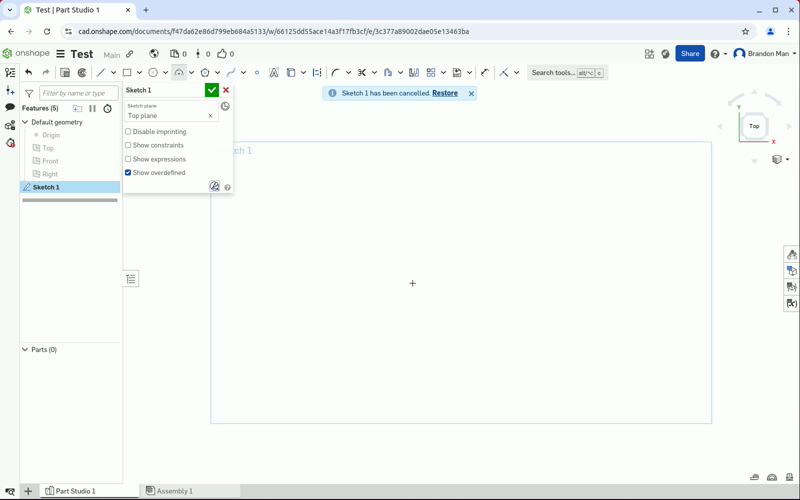
mouse_move(509, 282)
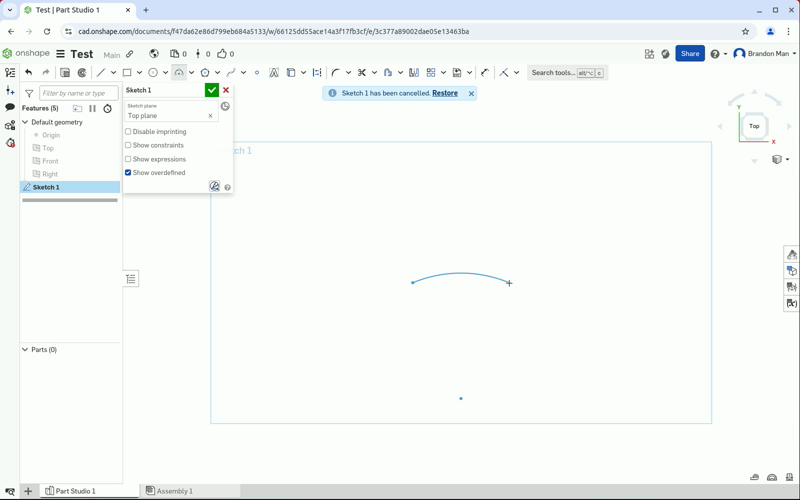
click(509, 282)
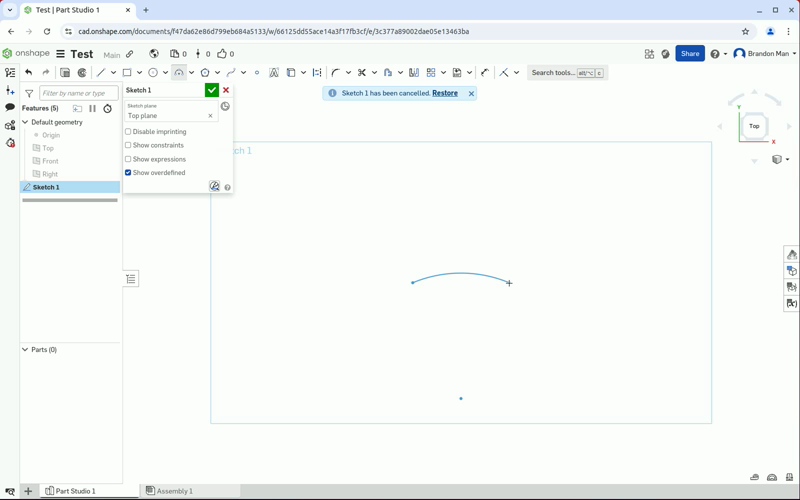
mouse_move(460, 330)
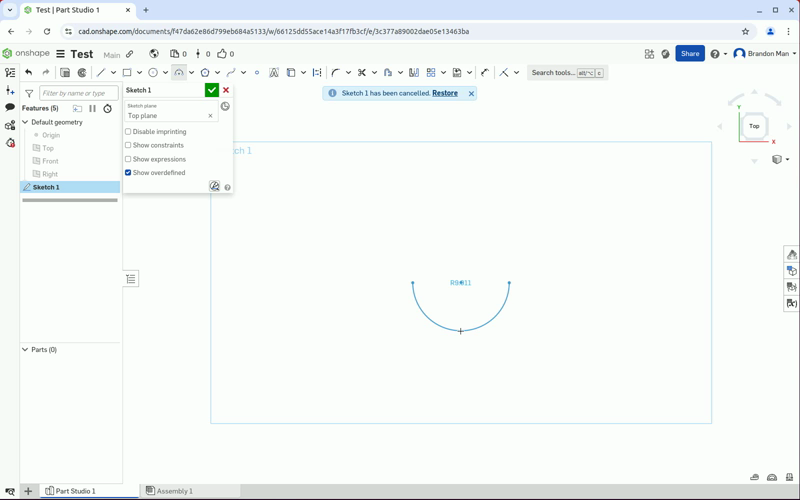
click(460, 330)
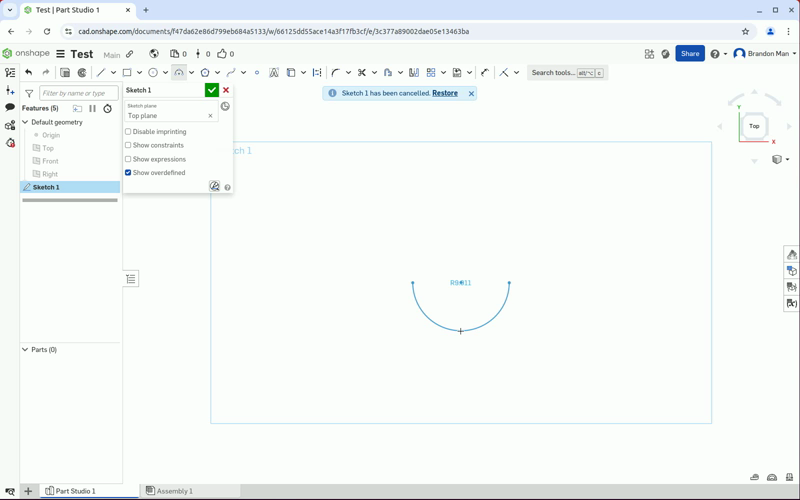
key_up(shift)
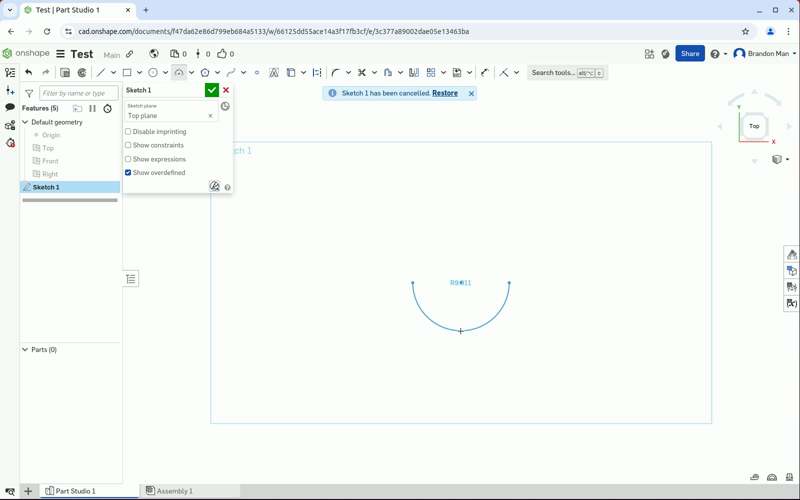
key(esc)
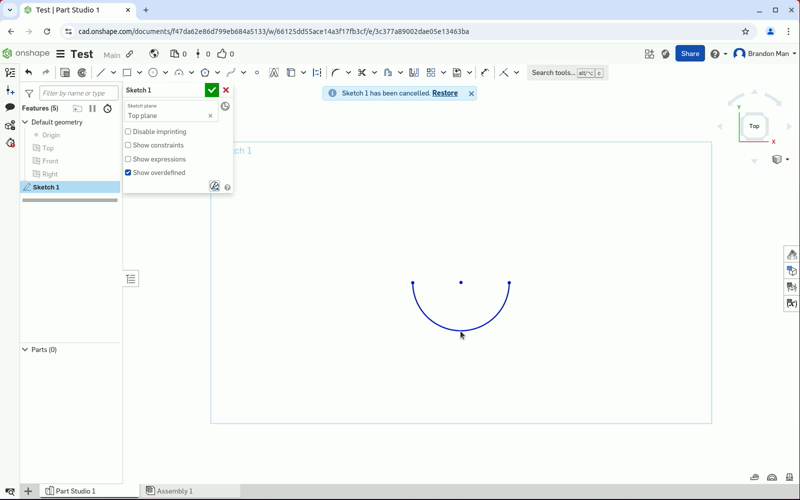
key(l)
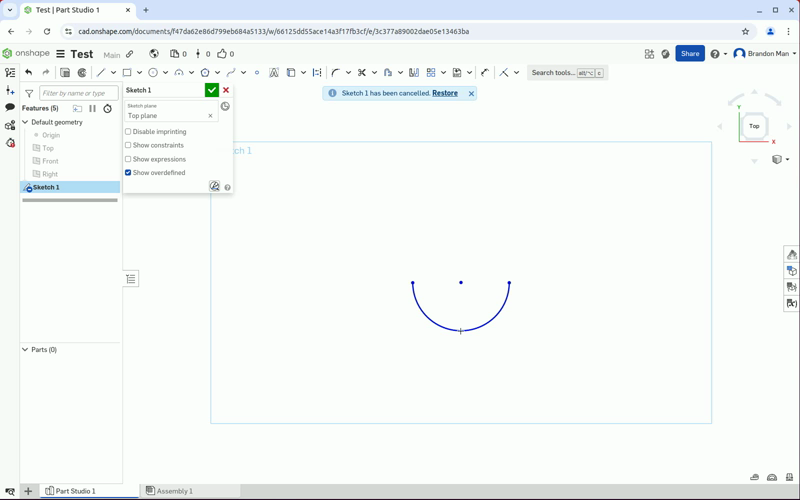
mouse_move(509, 282)
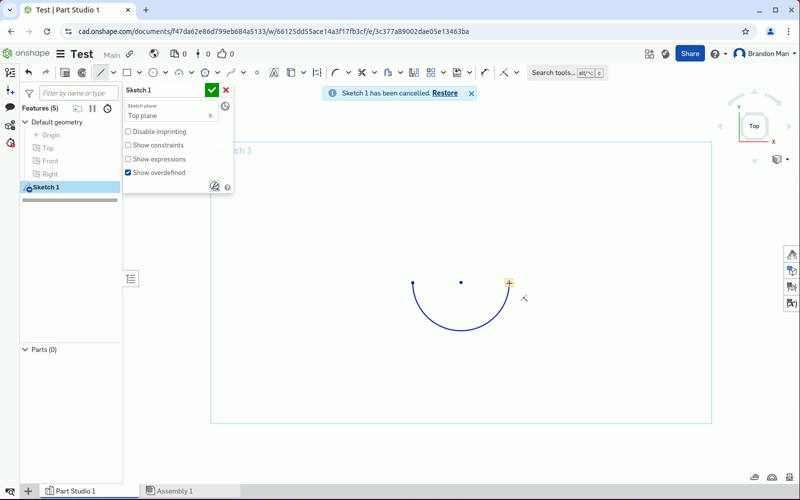
click(509, 282)
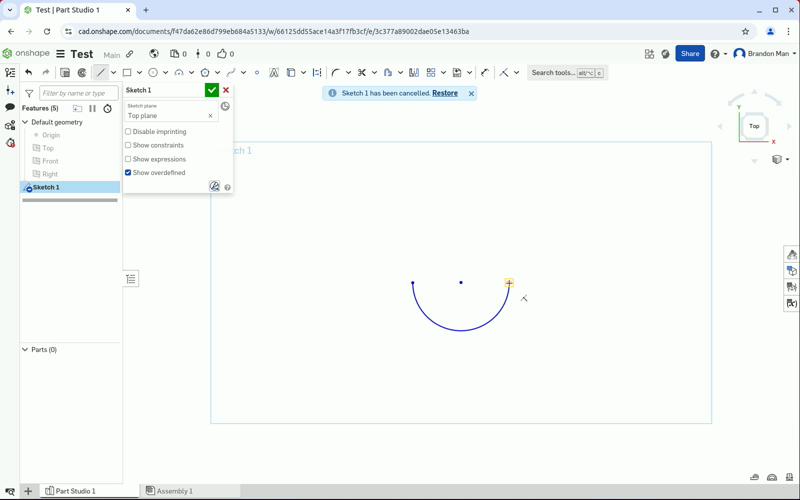
key_down(shift)
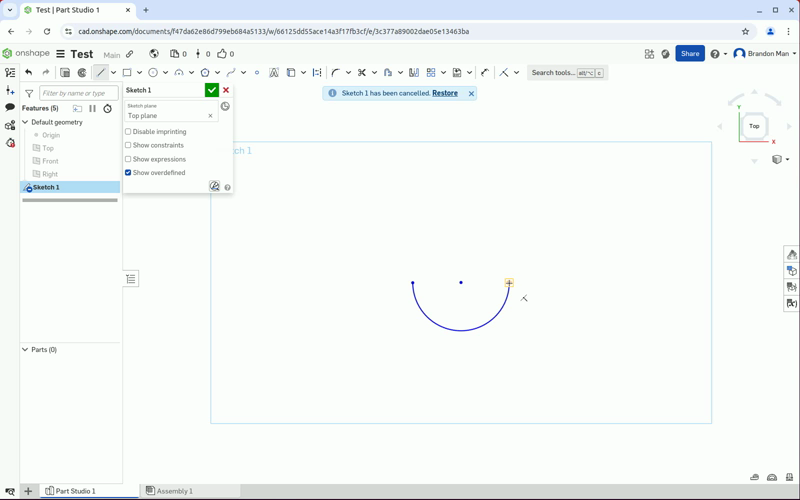
mouse_move(539, 282)
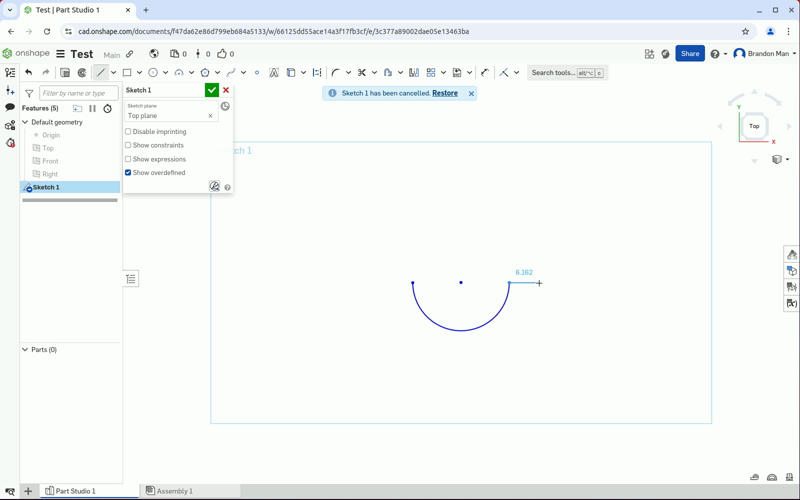
mouse_move(509, 234)
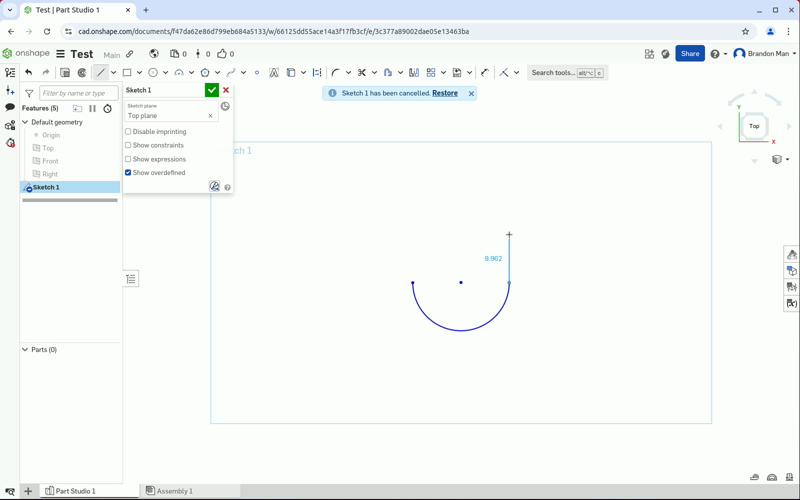
click(509, 234)
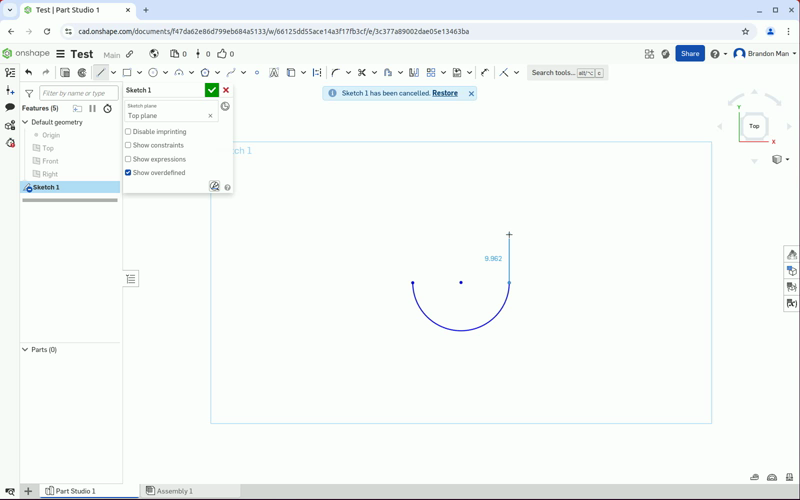
key_up(shift)
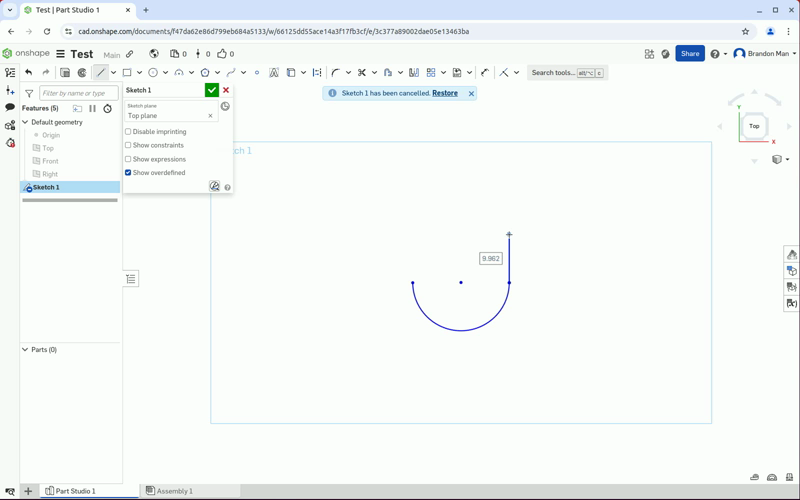
key_down(shift)
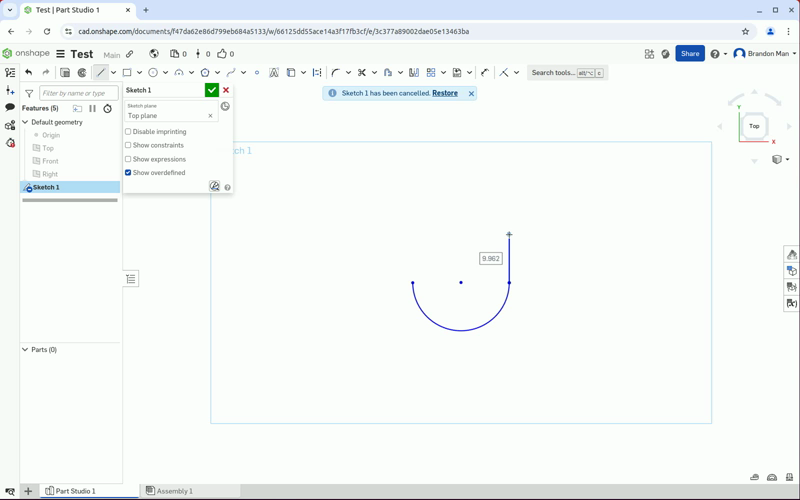
mouse_move(412, 234)
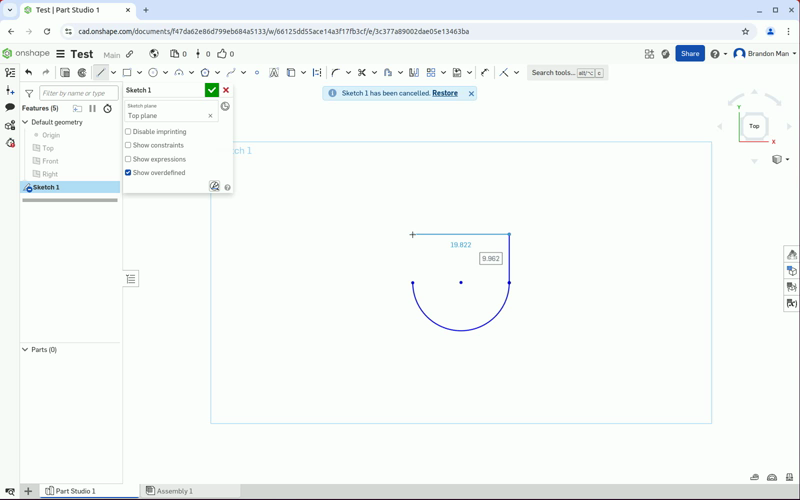
click(412, 234)
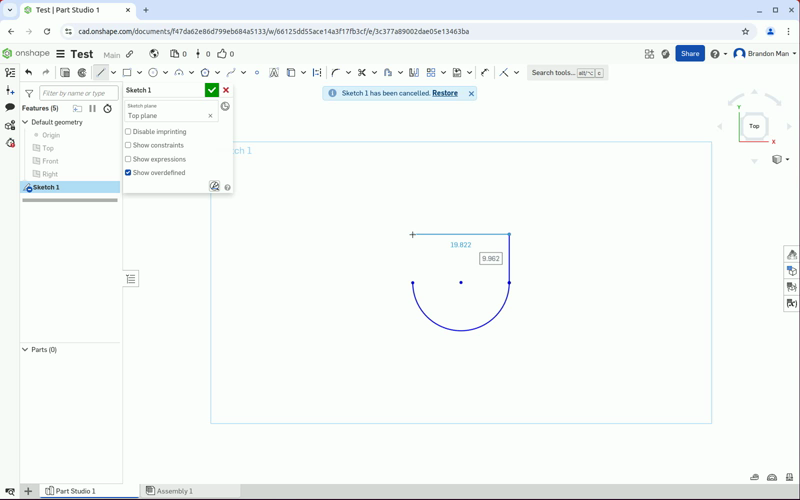
key_up(shift)
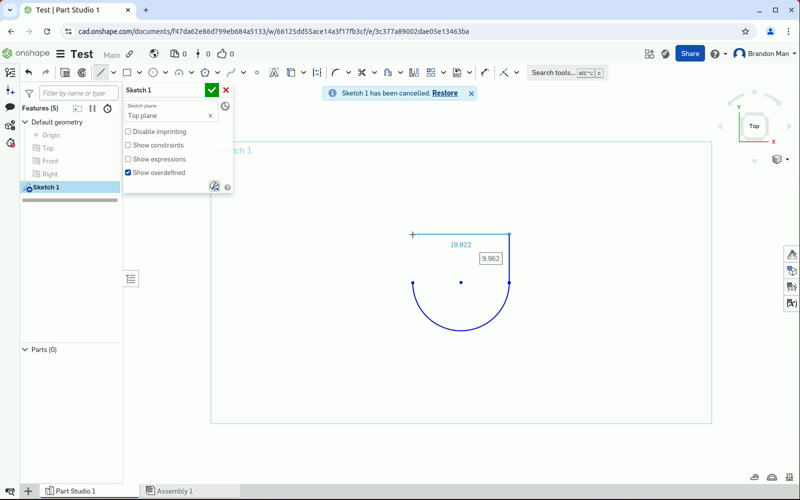
mouse_move(442, 234)
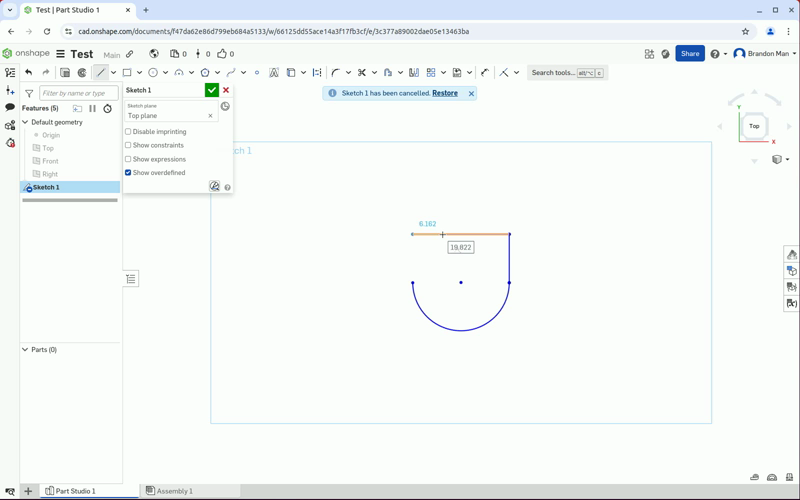
key_down(shift)
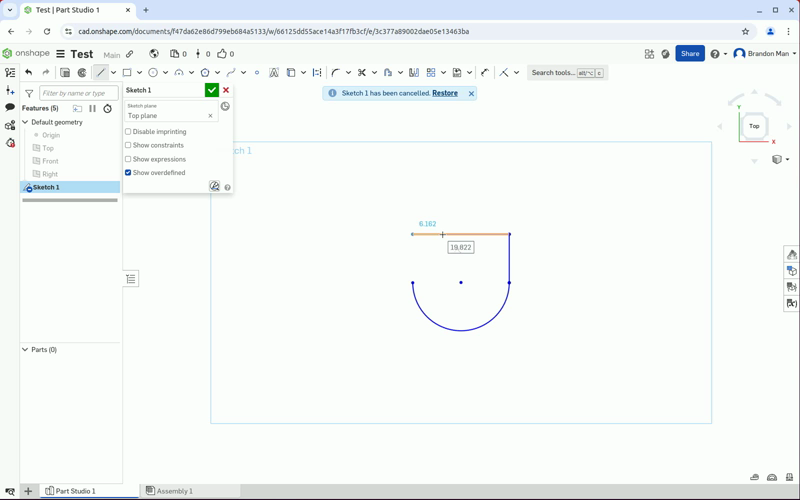
mouse_move(412, 282)
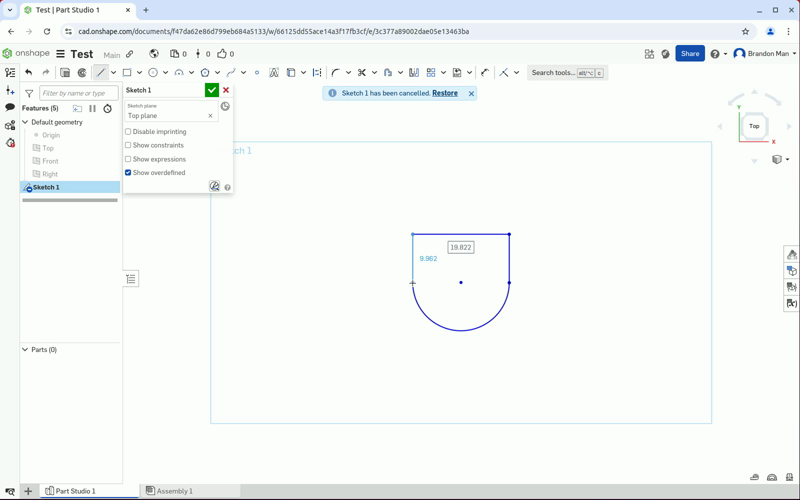
key_up(shift)
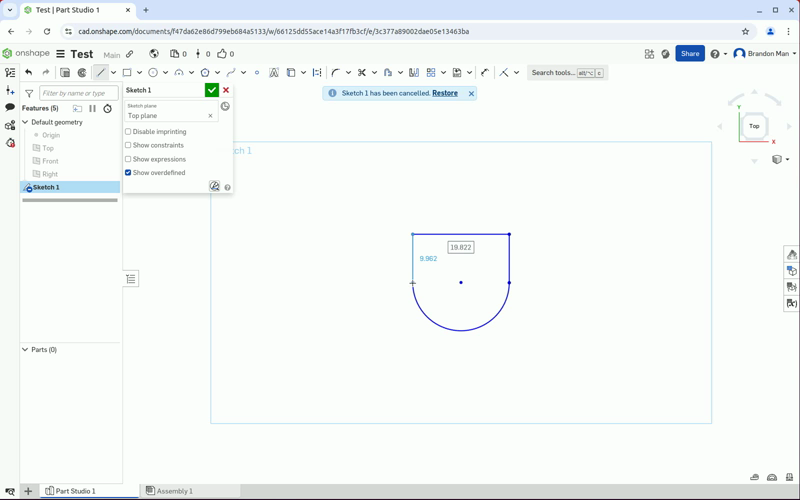
click(412, 282)
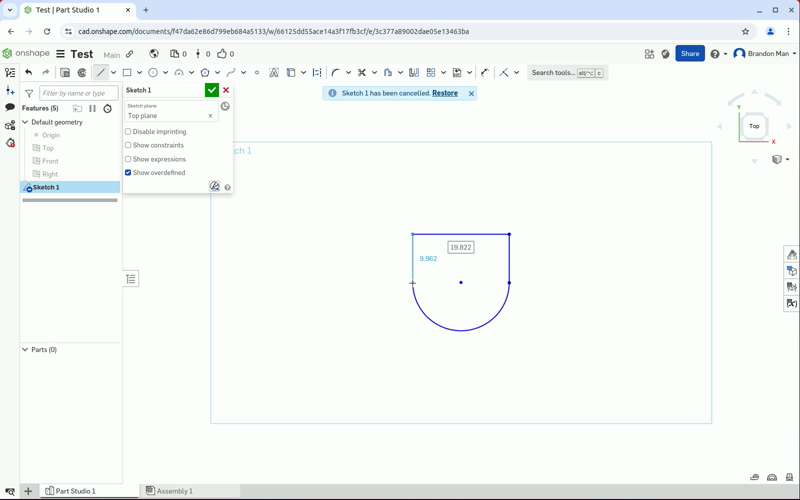
key(esc)
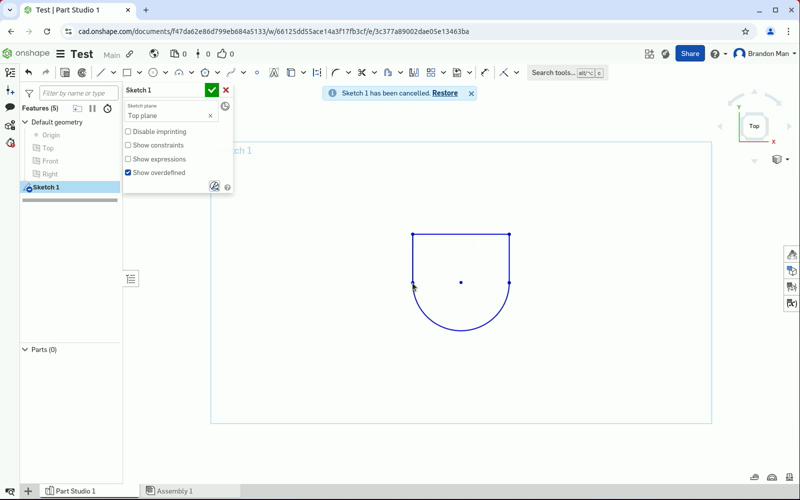
mouse_move(428, 274)
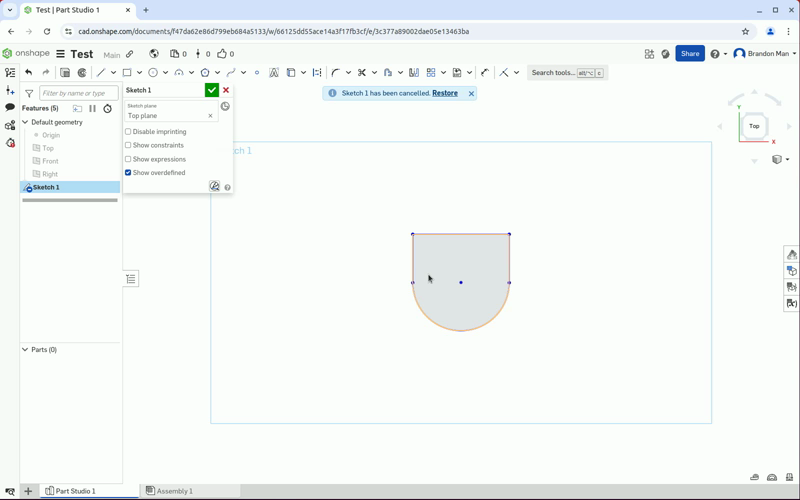
click(428, 274)
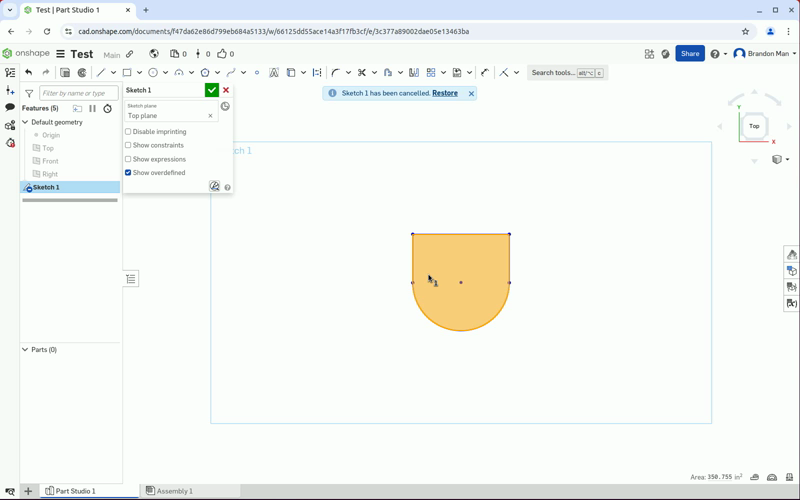
mouse_move(73, 352)
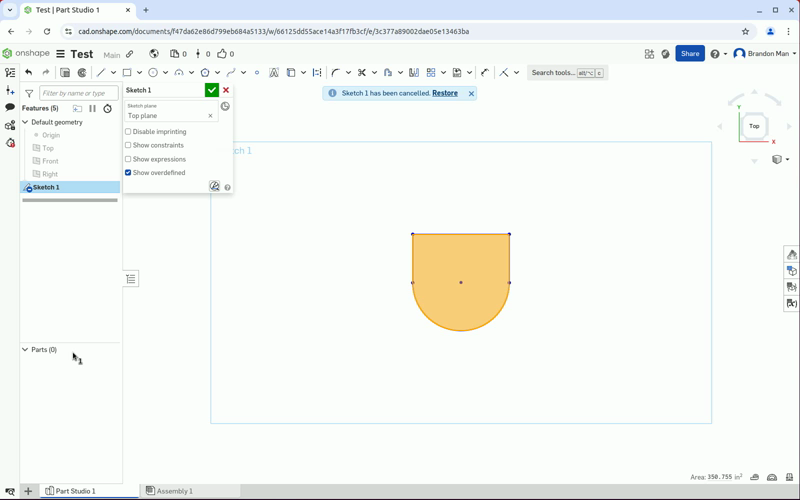
key(shift+y)
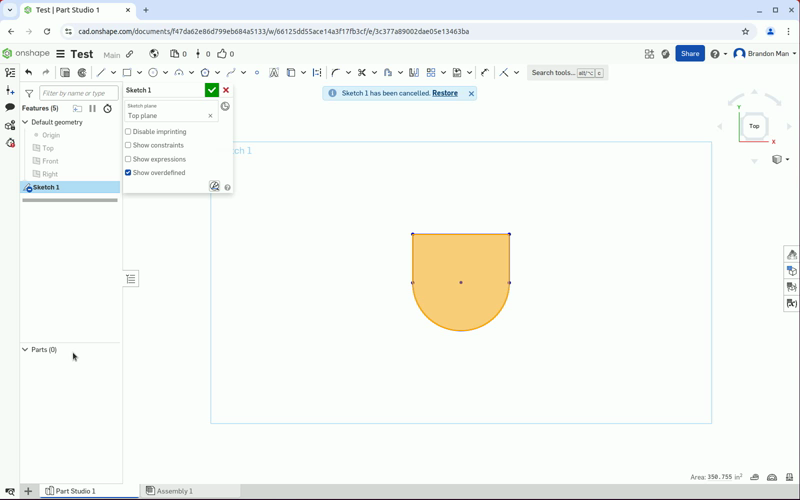
key(shift+e)
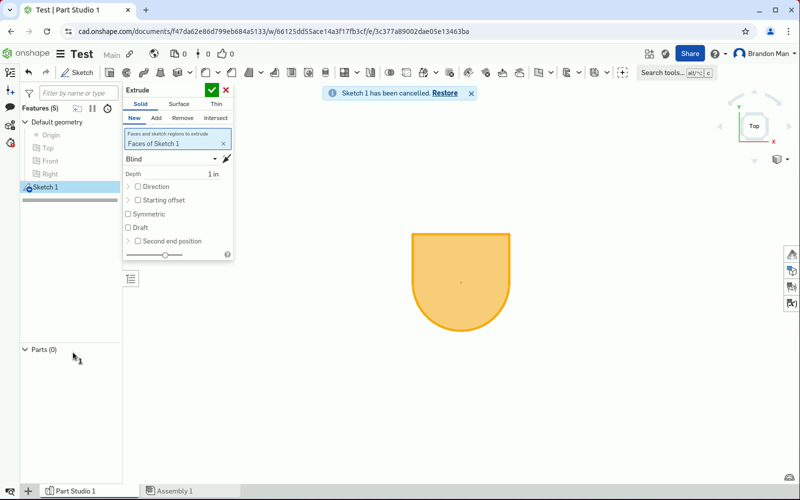
mouse_move(143, 106)
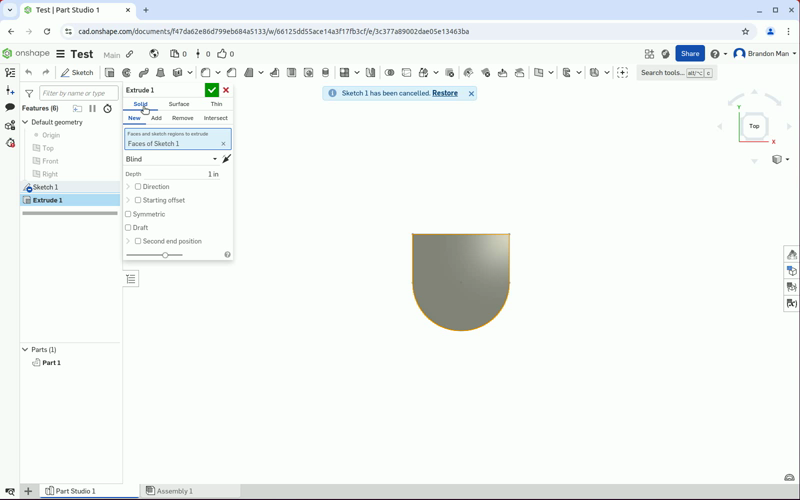
click(143, 106)
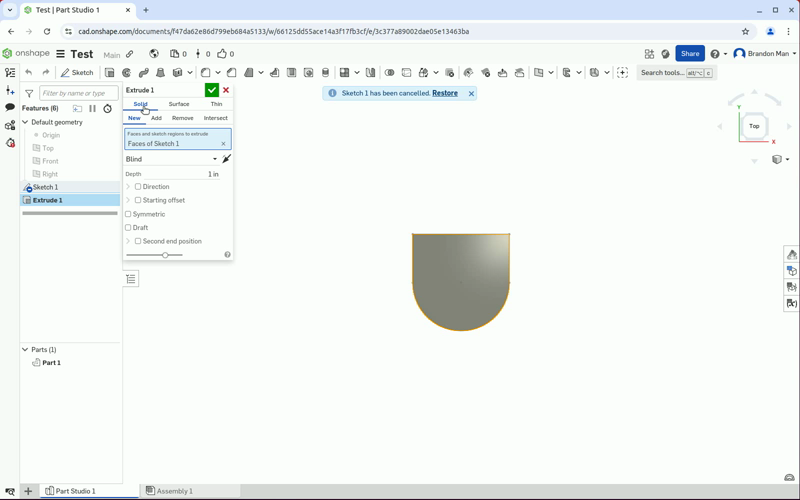
mouse_move(137, 120)
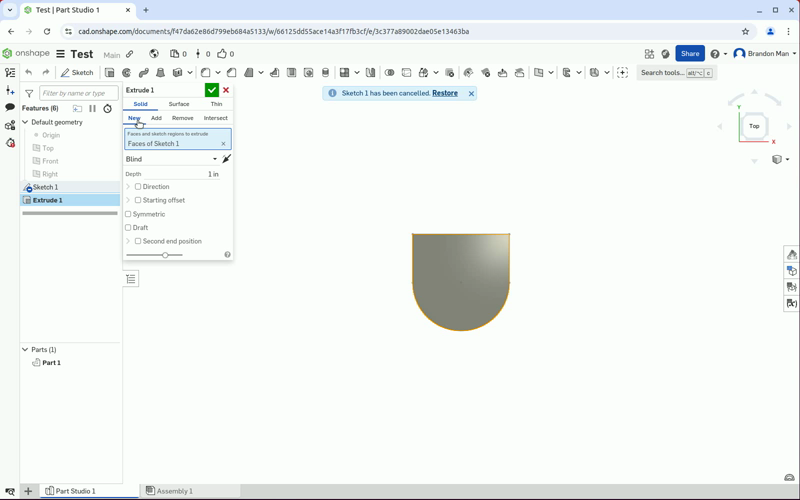
click(137, 120)
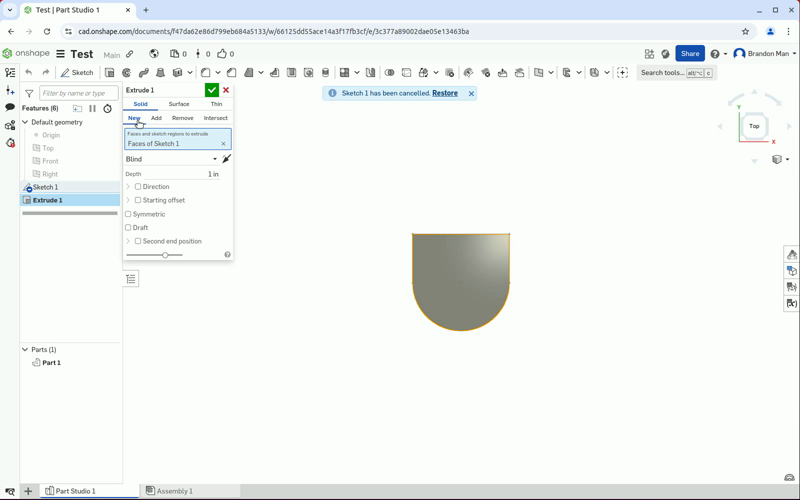
key(tab, 4)
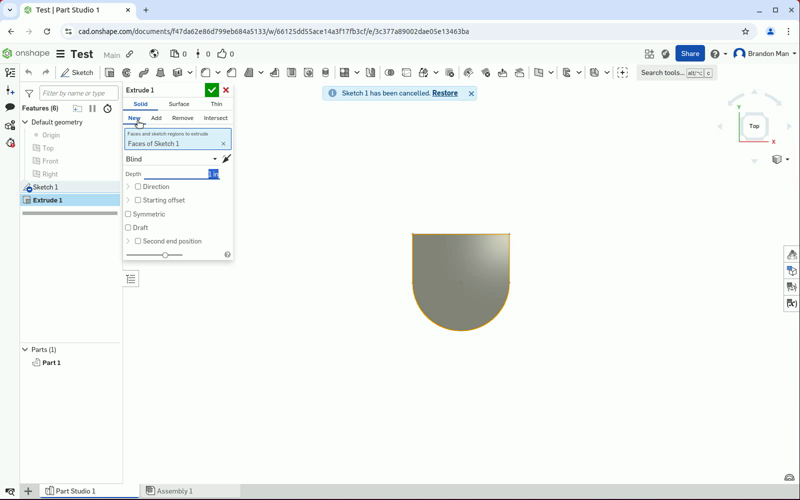
text(3.611)
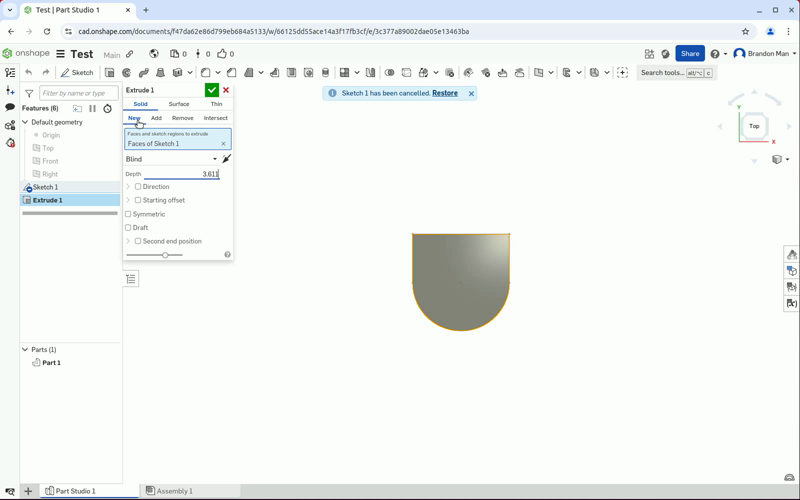
key(enter)
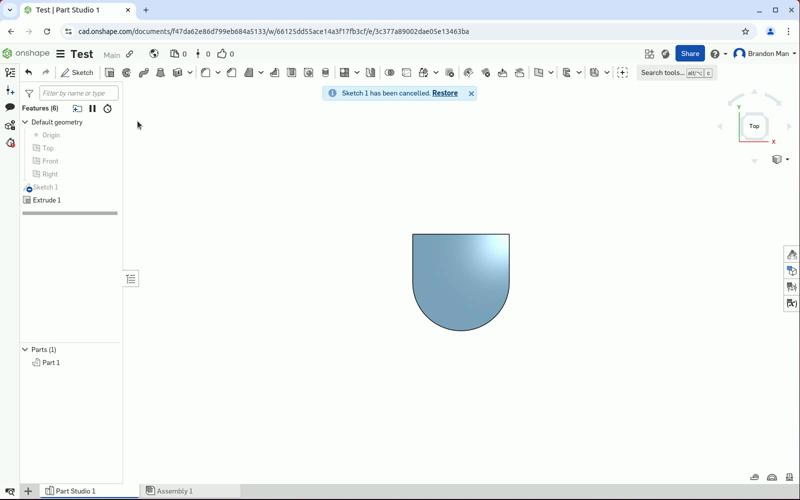
key(shift+h)
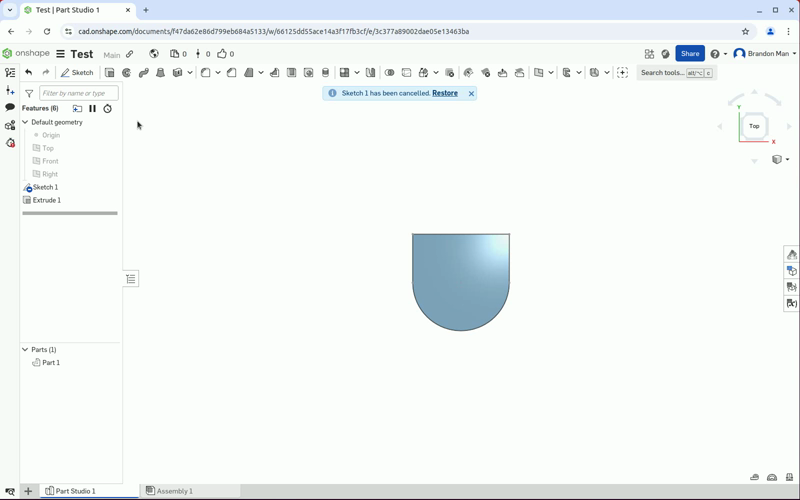
key(shift+h)
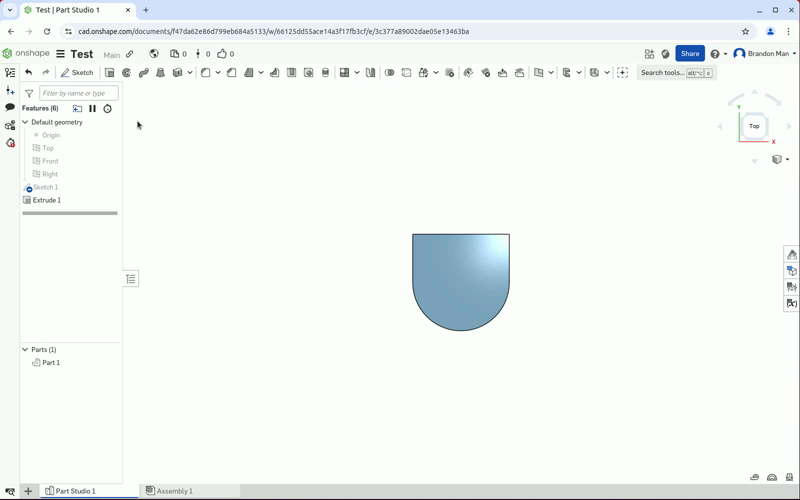
mouse_move(73, 189)
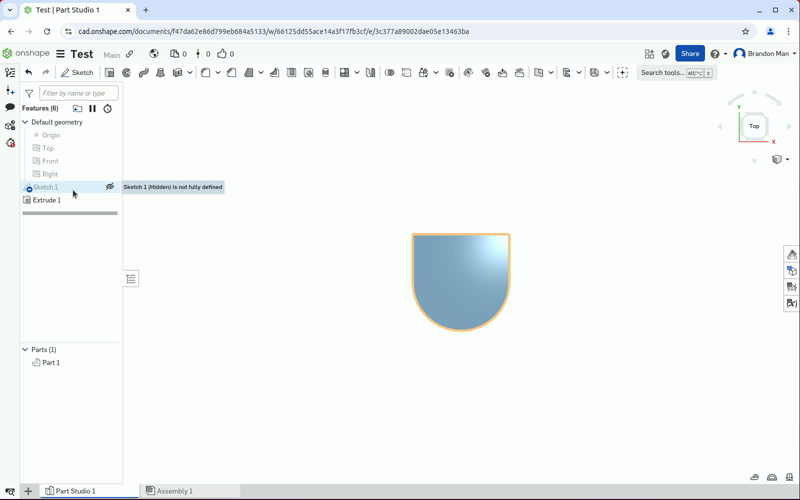
click(73, 189)
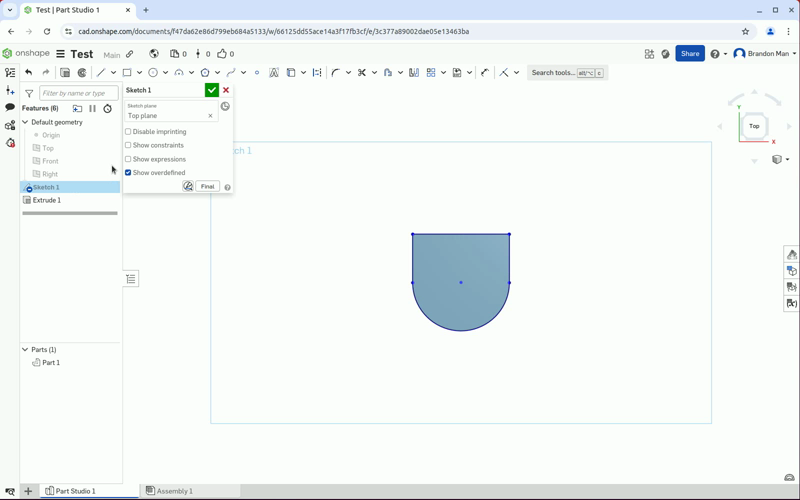
mouse_move(229, 92)
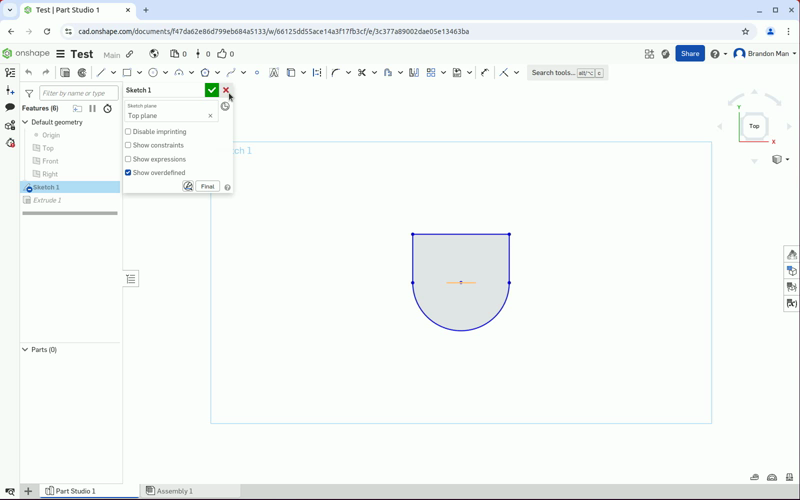
click(229, 92)
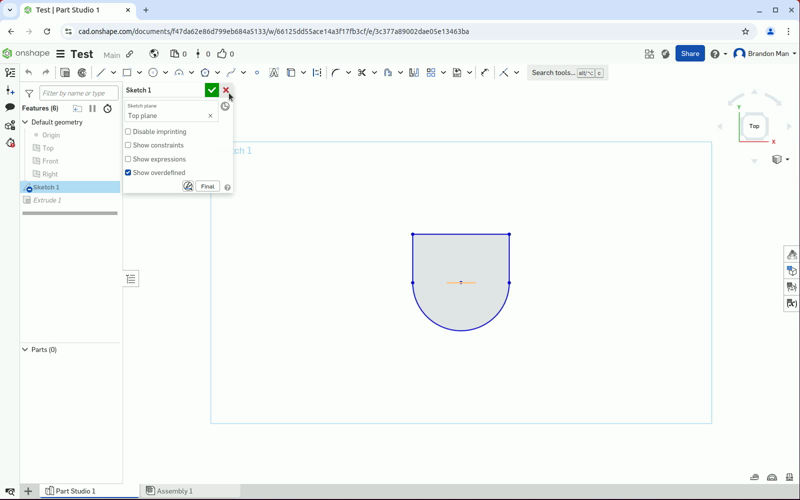
key(shift+s)
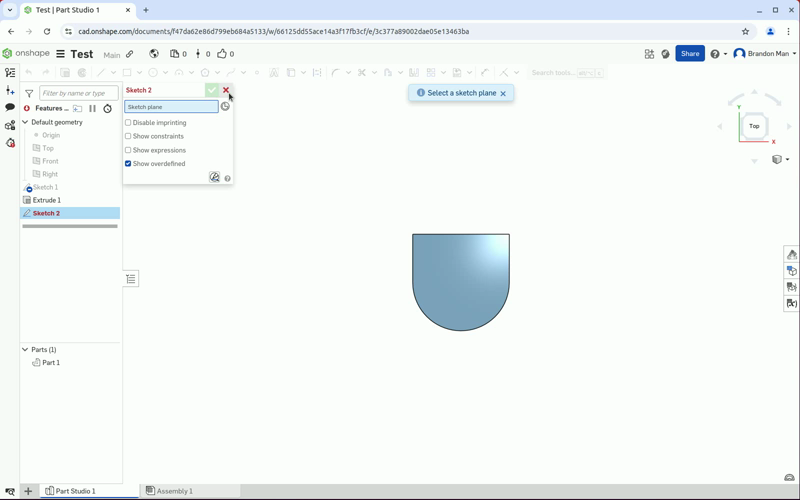
mouse_move(73, 150)
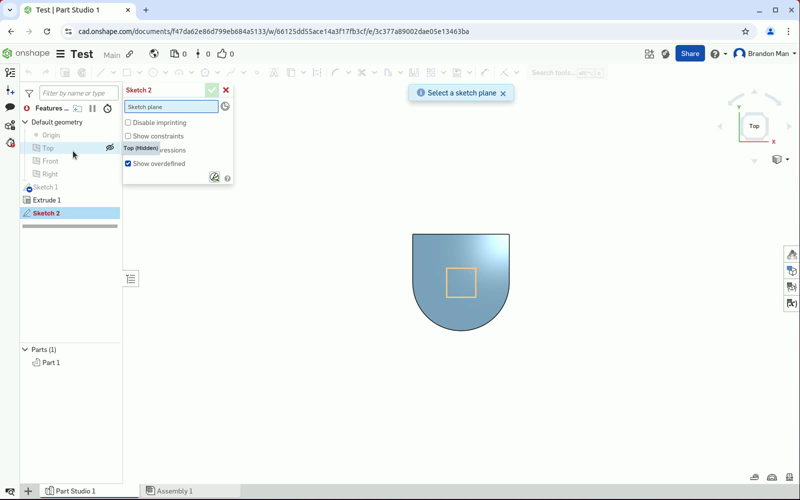
click(73, 150)
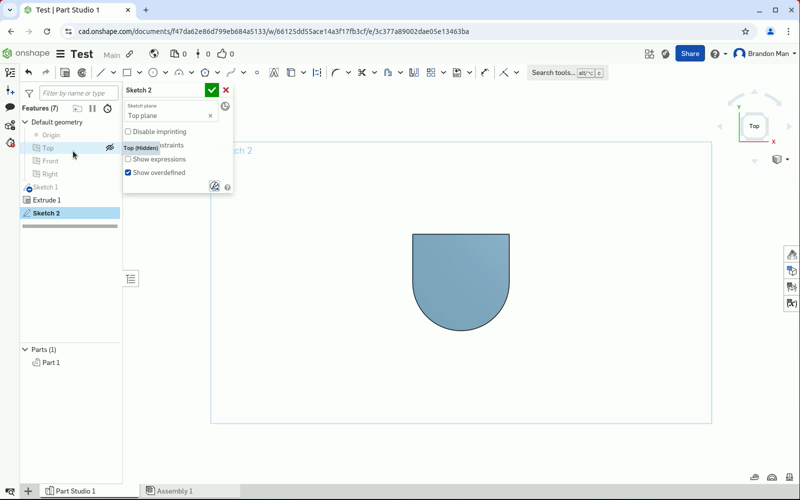
mouse_move(73, 352)
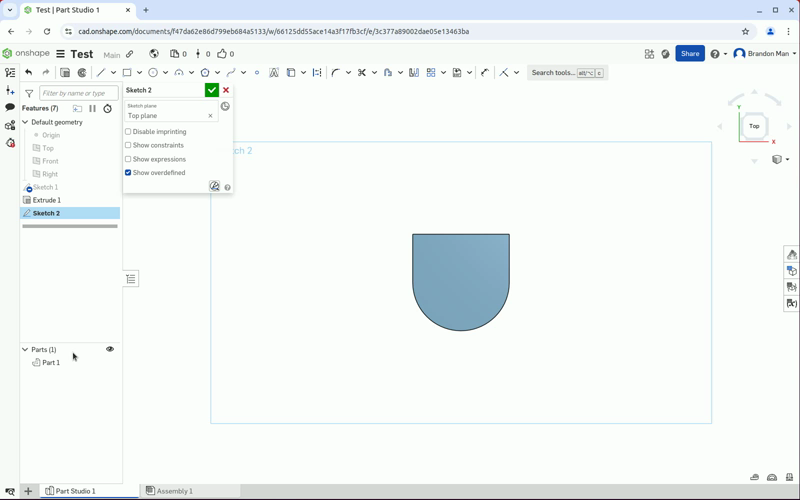
key(y)
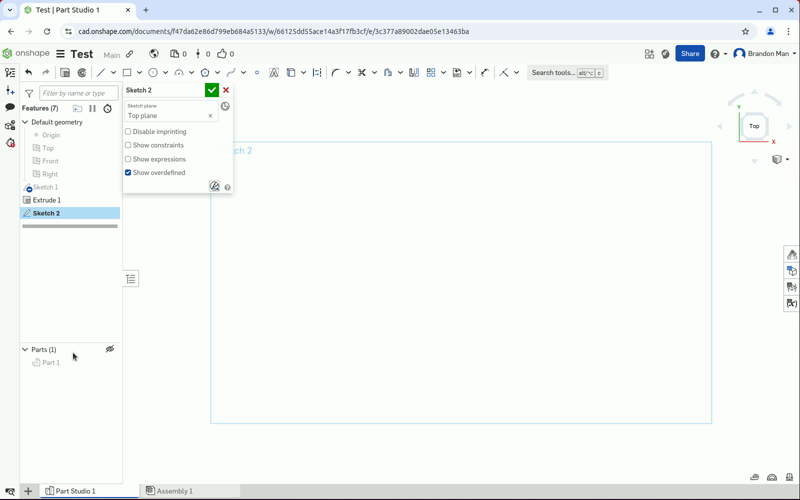
key(l)
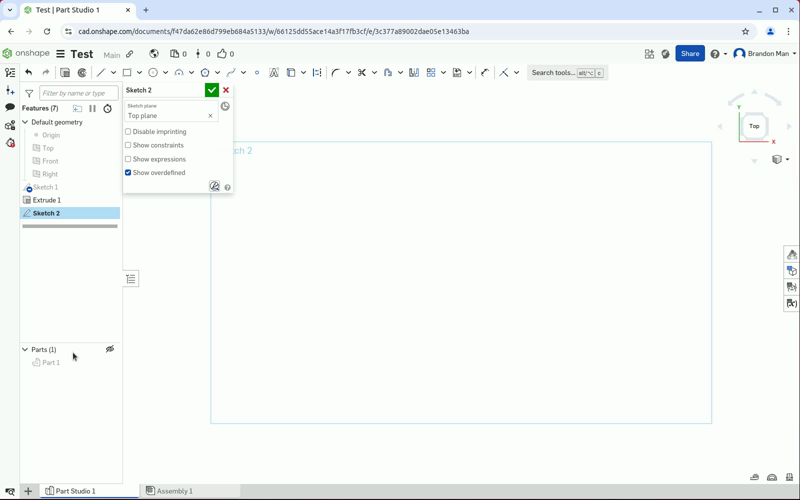
key_down(shift)
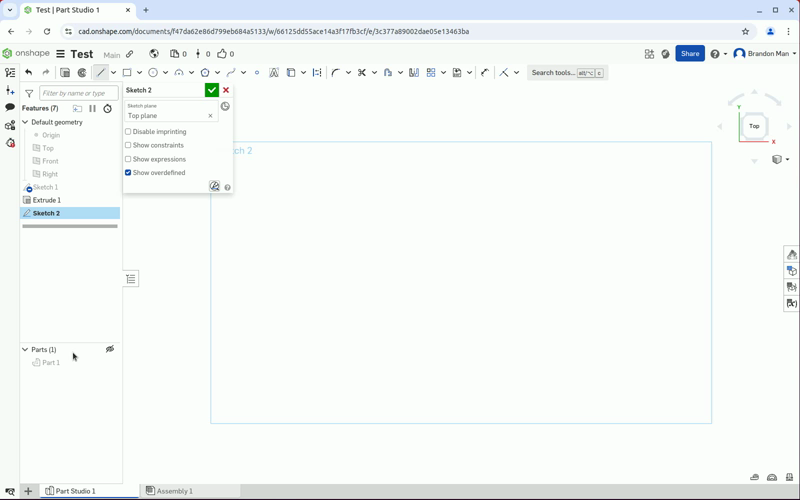
mouse_move(412, 234)
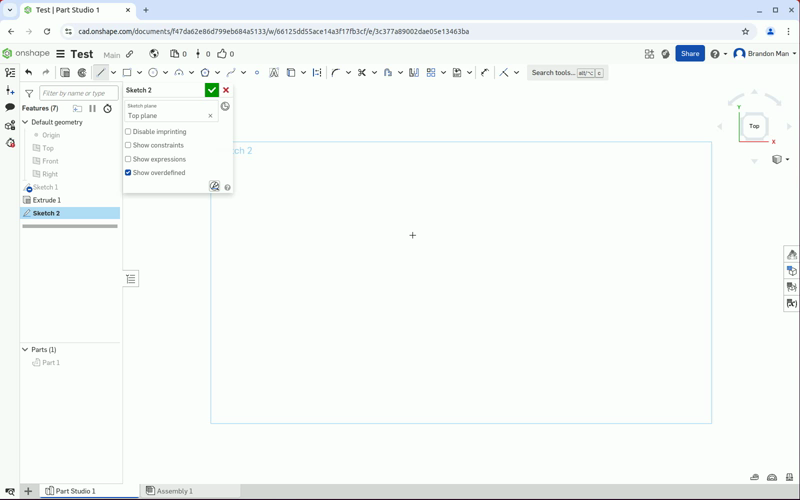
click(412, 234)
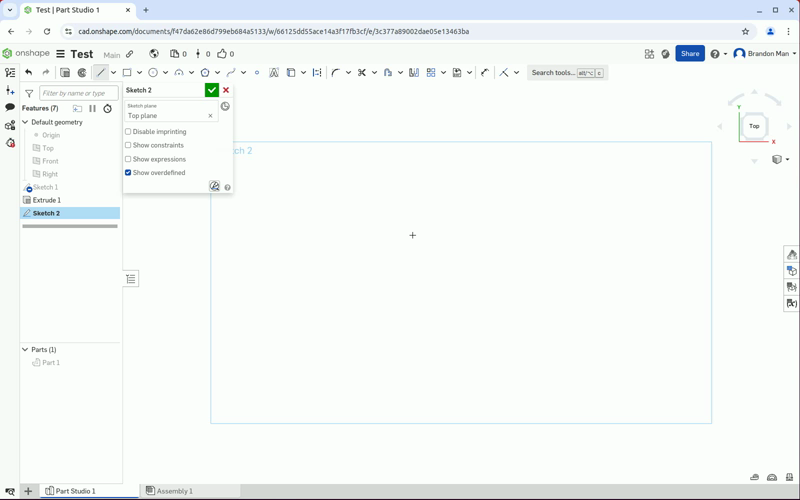
key_up(shift)
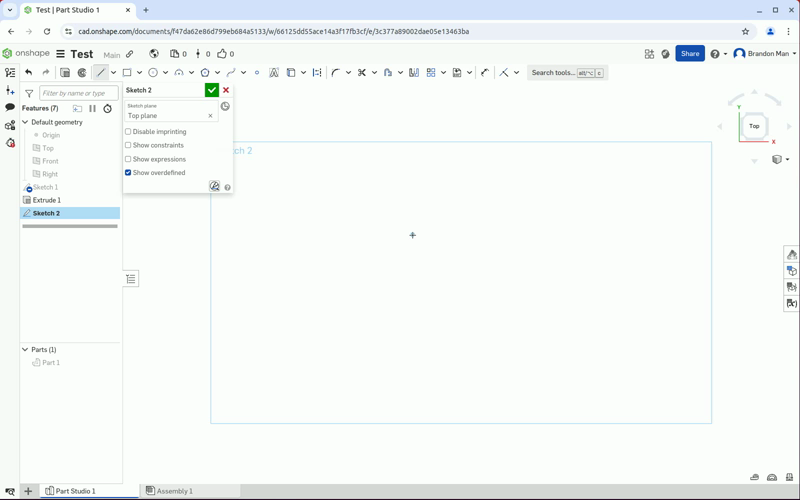
key_down(shift)
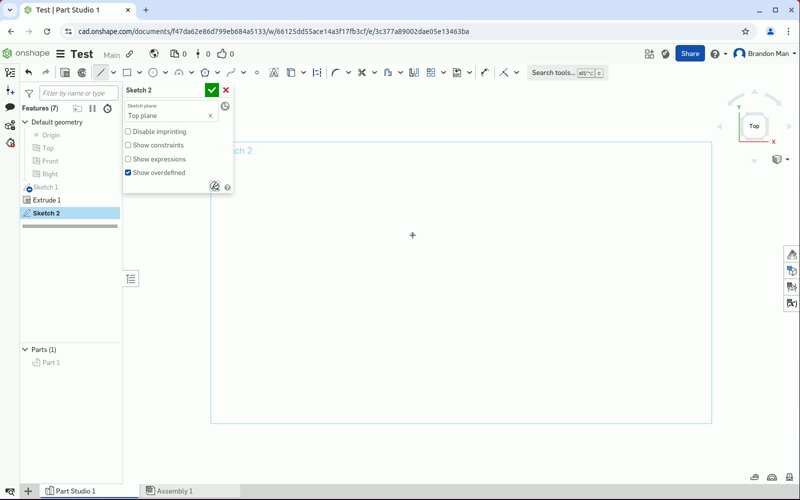
mouse_move(509, 234)
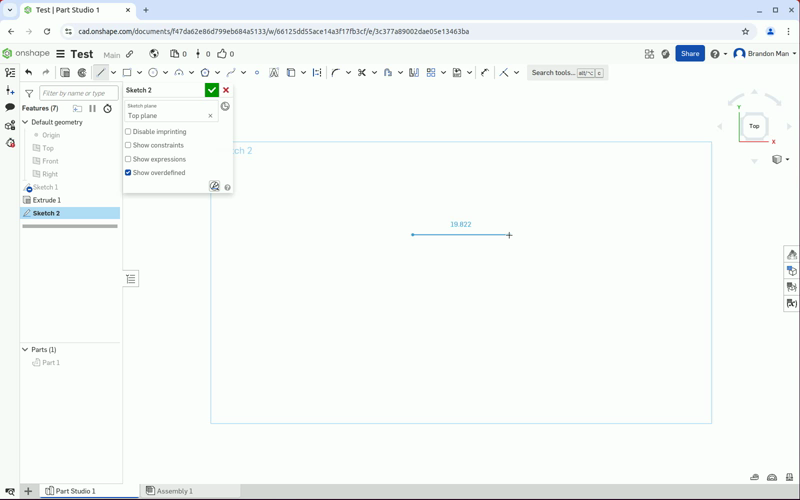
click(509, 234)
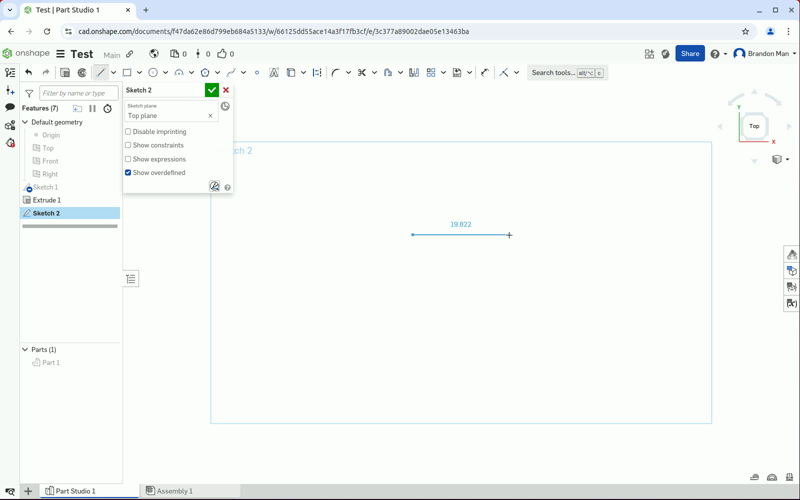
key_up(shift)
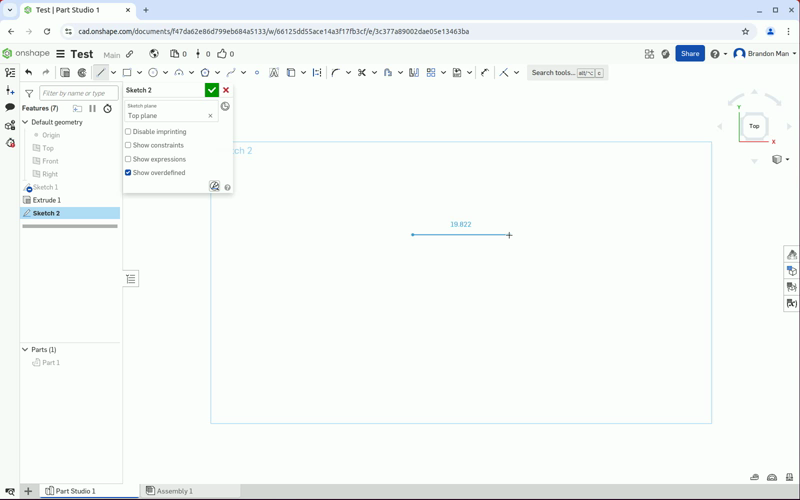
key_down(shift)
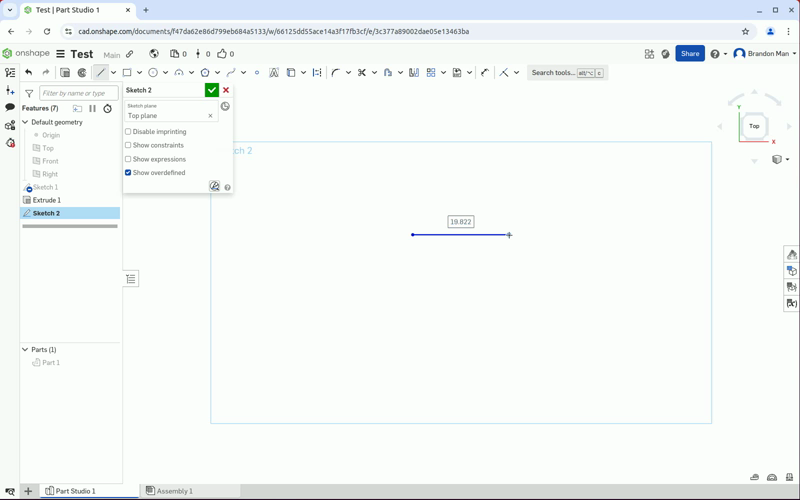
mouse_move(539, 234)
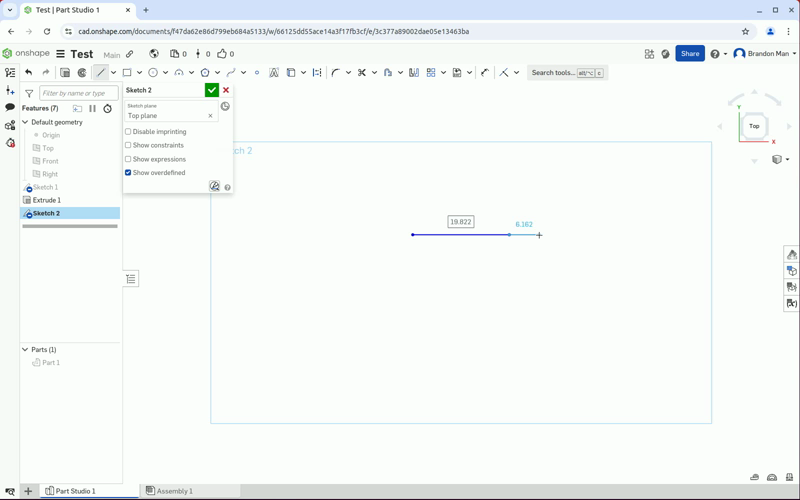
mouse_move(509, 216)
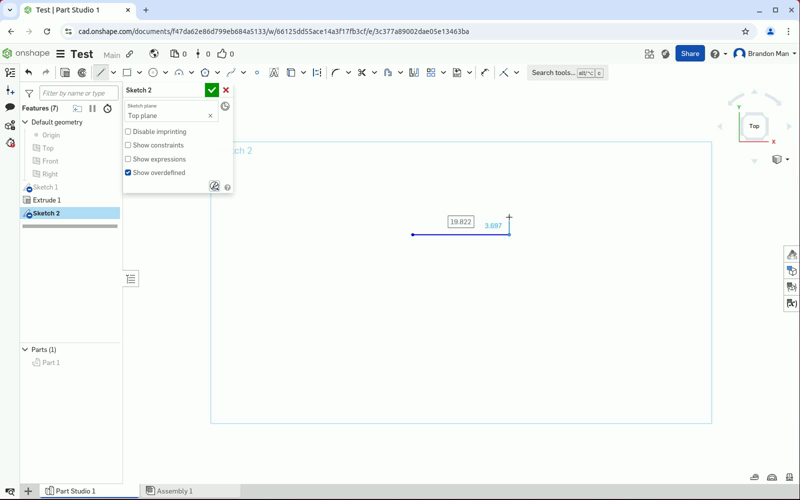
click(509, 216)
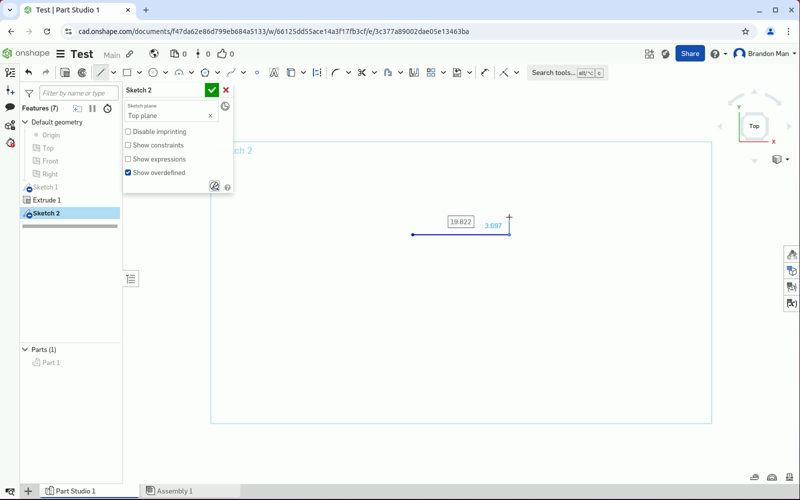
key_up(shift)
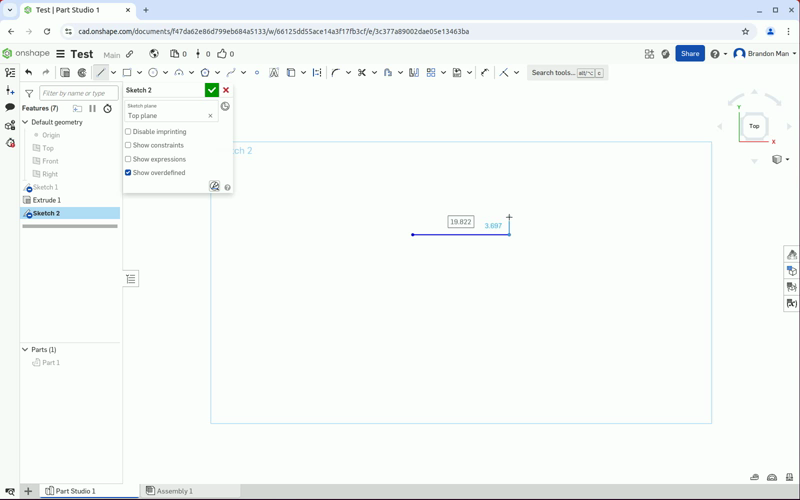
key_down(shift)
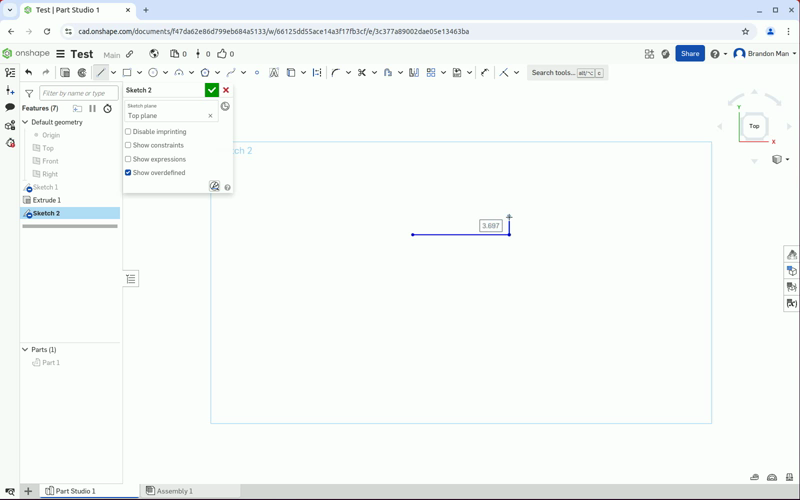
mouse_move(412, 216)
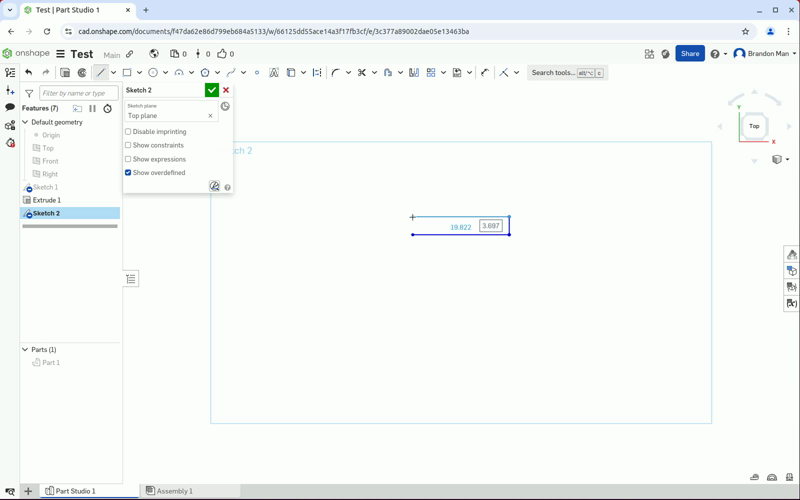
click(412, 216)
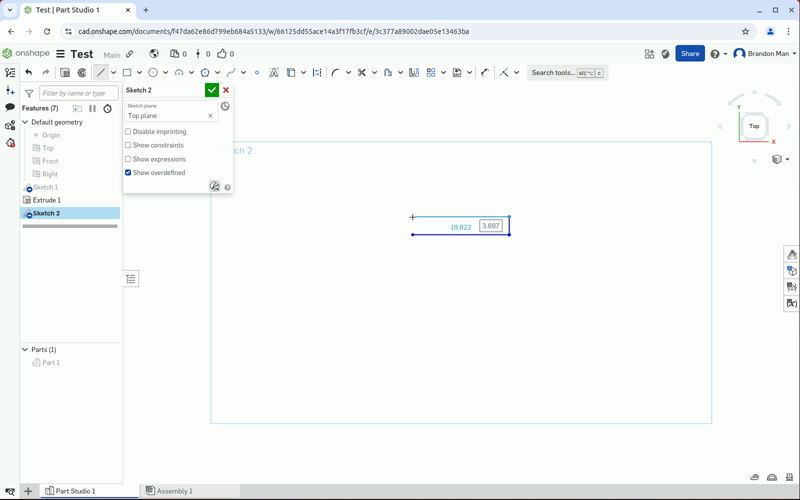
key_up(shift)
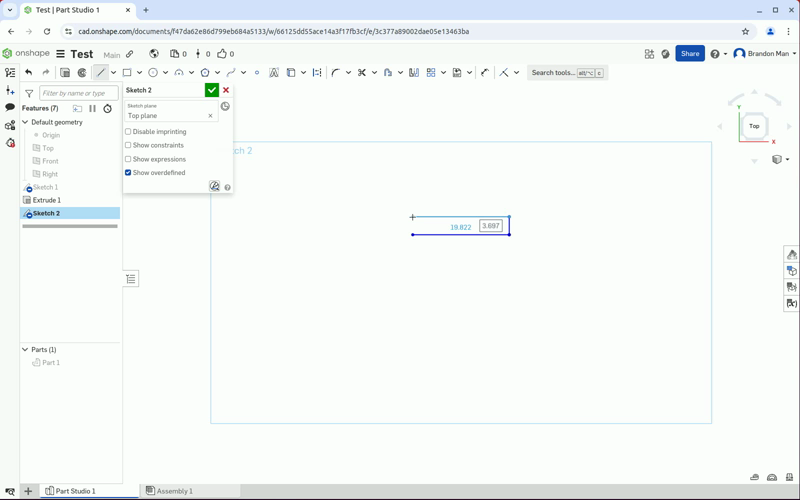
mouse_move(442, 216)
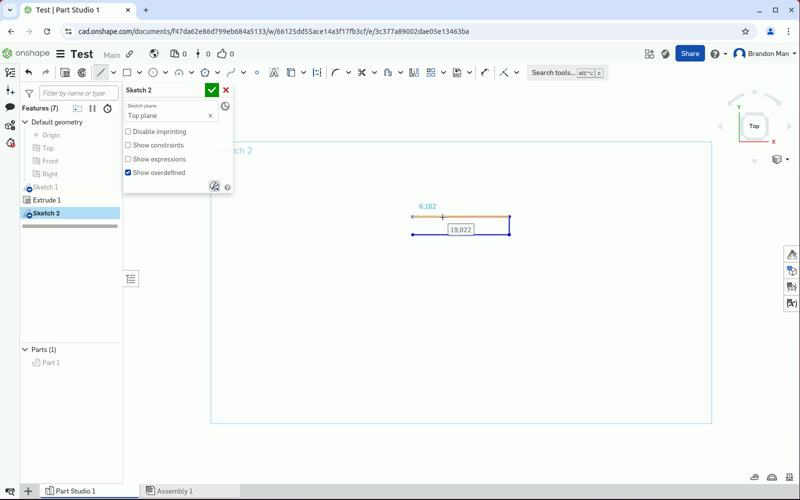
key_down(shift)
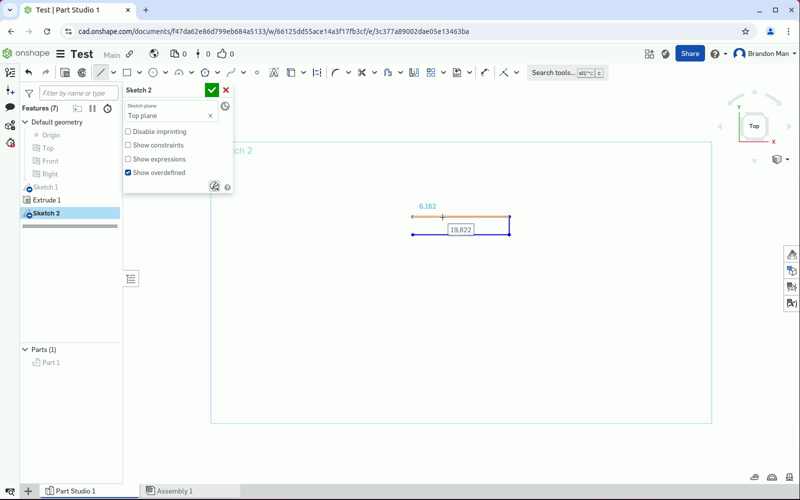
mouse_move(412, 234)
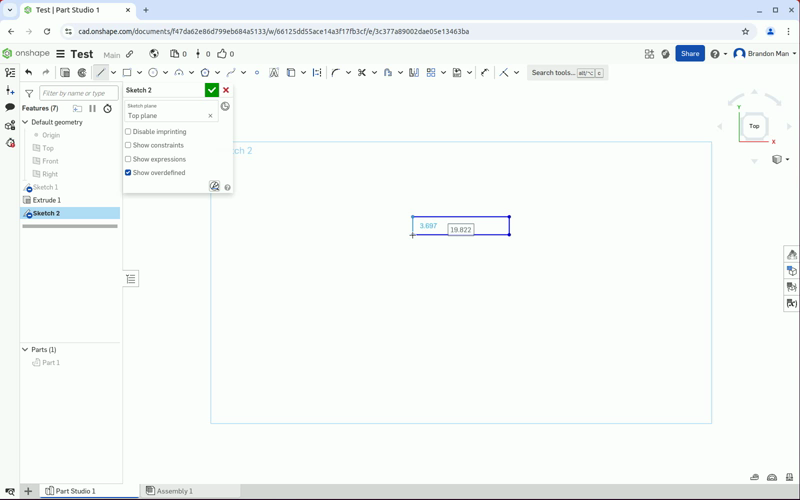
key_up(shift)
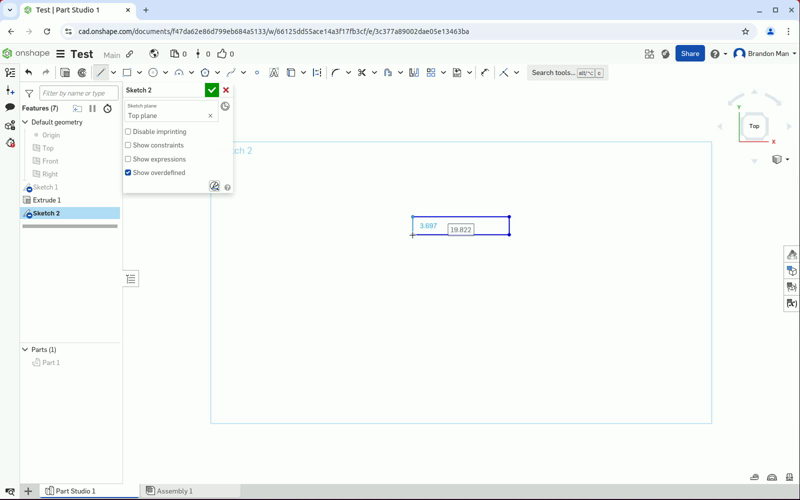
click(412, 234)
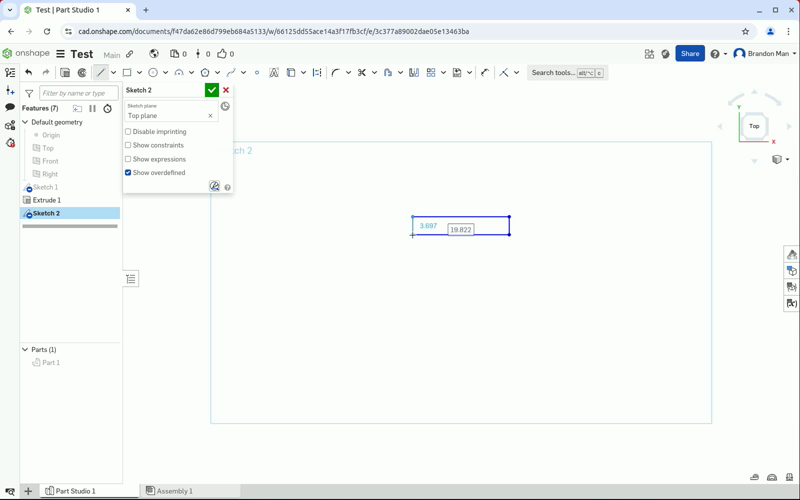
key(esc)
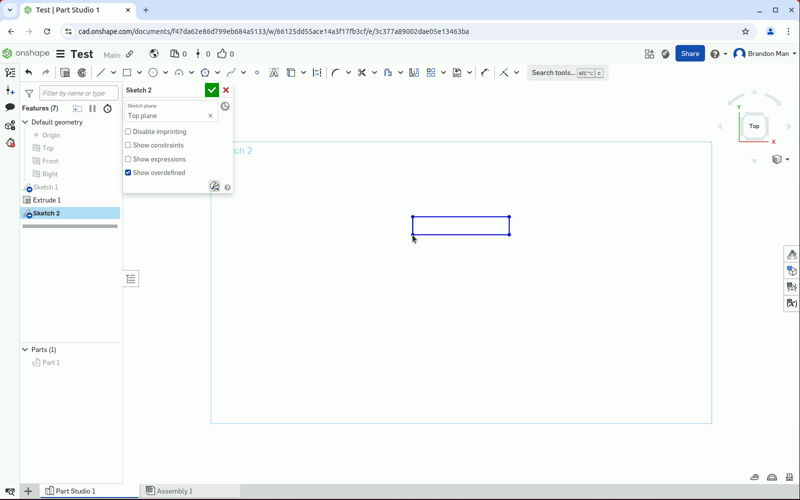
mouse_move(500, 233)
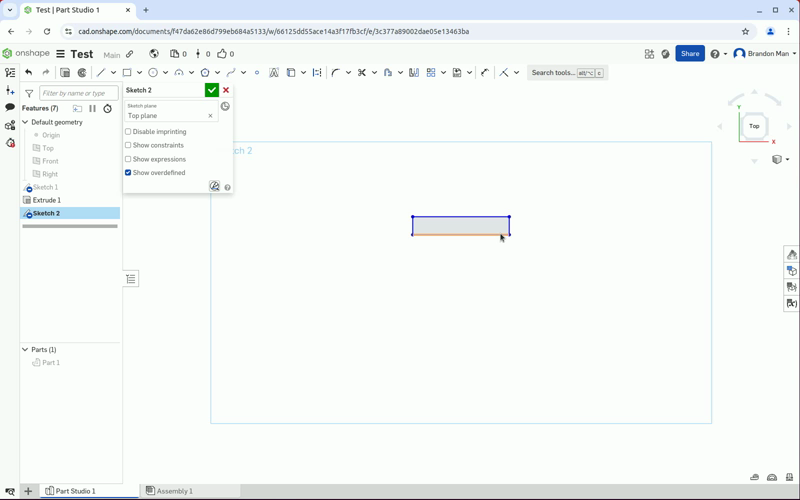
scroll(6)
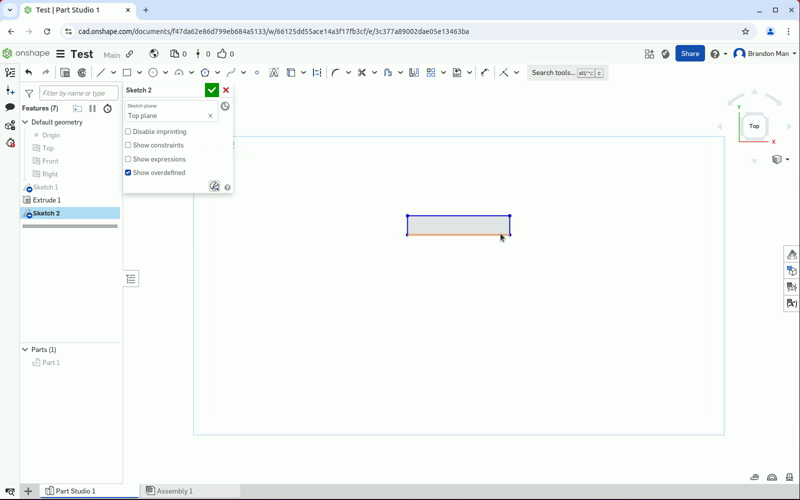
scroll(6)
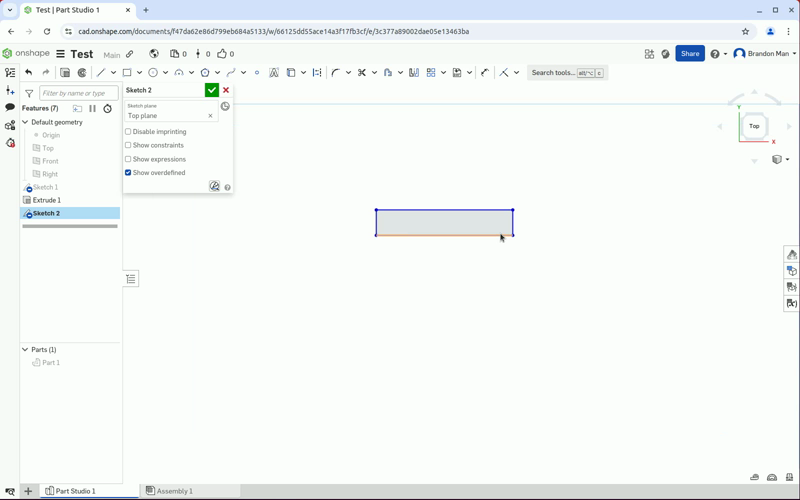
scroll(6)
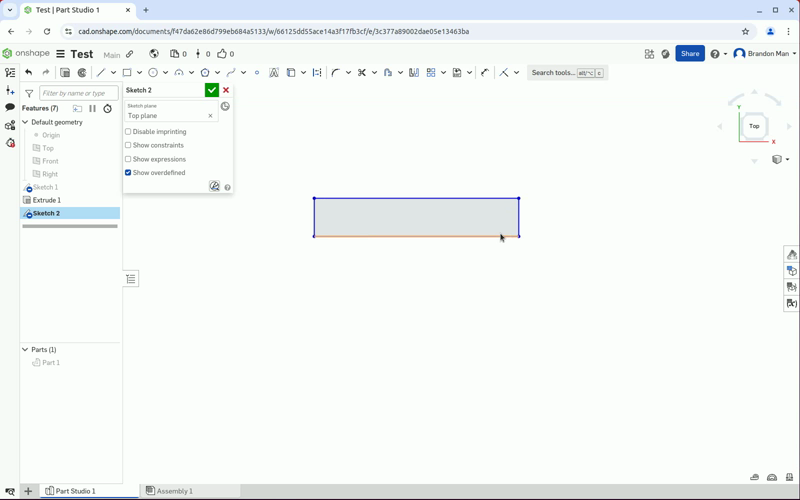
scroll(6)
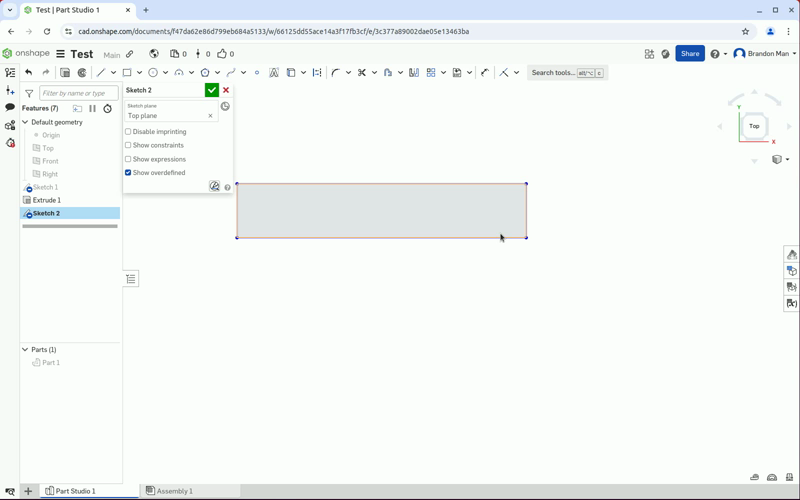
scroll(6)
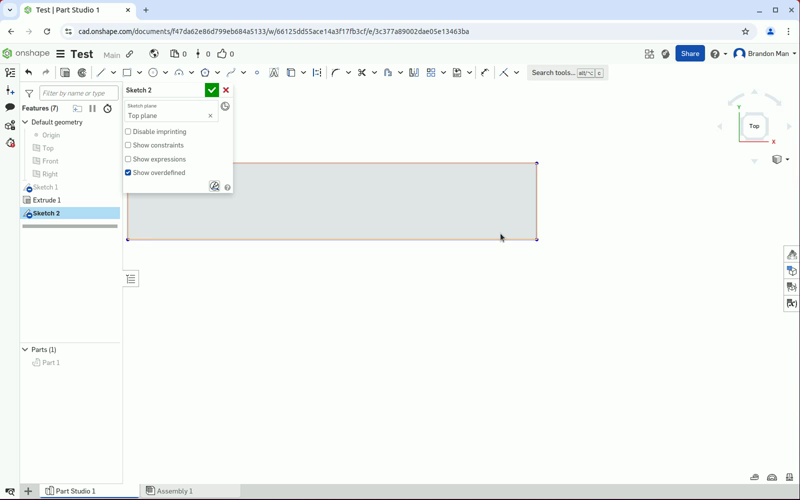
scroll(6)
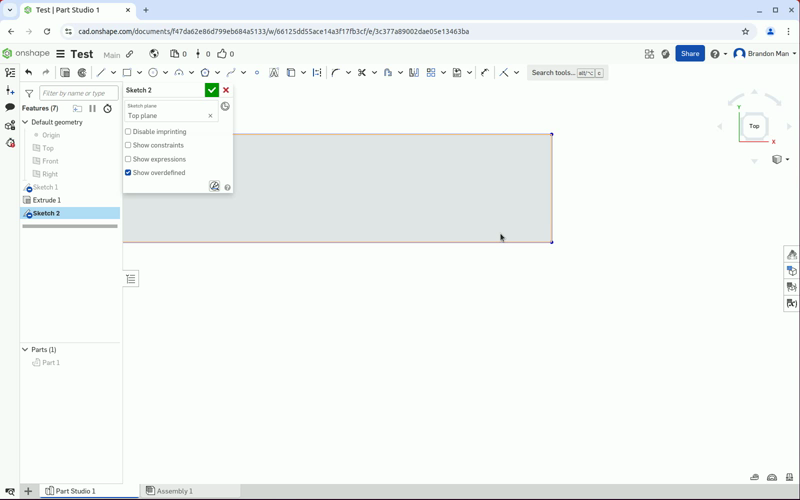
scroll(6)
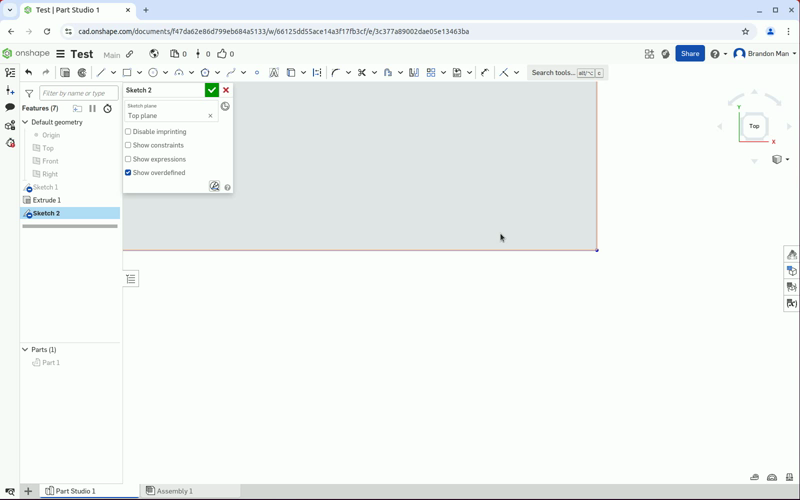
click(500, 233)
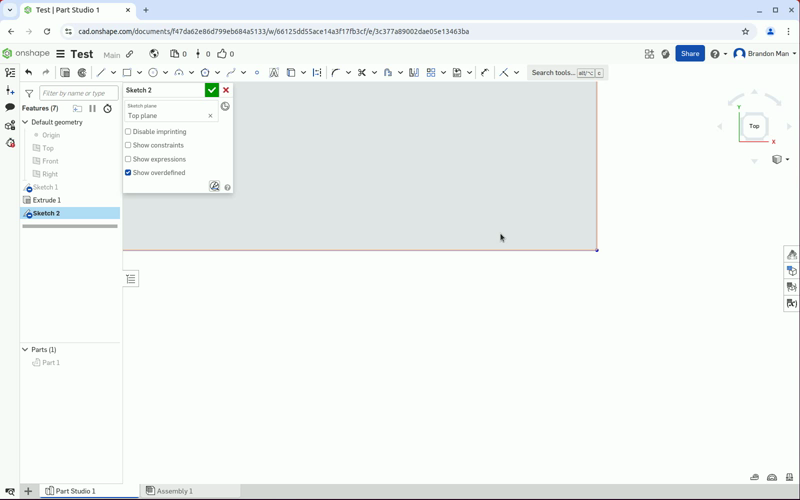
scroll(-6)
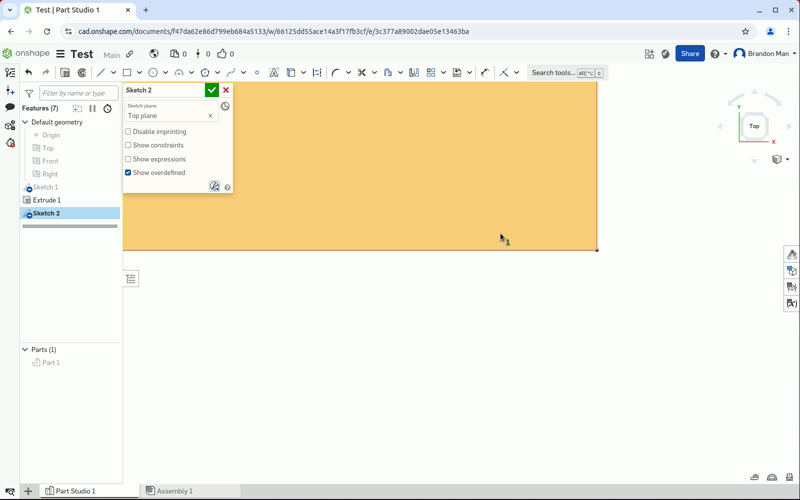
scroll(-6)
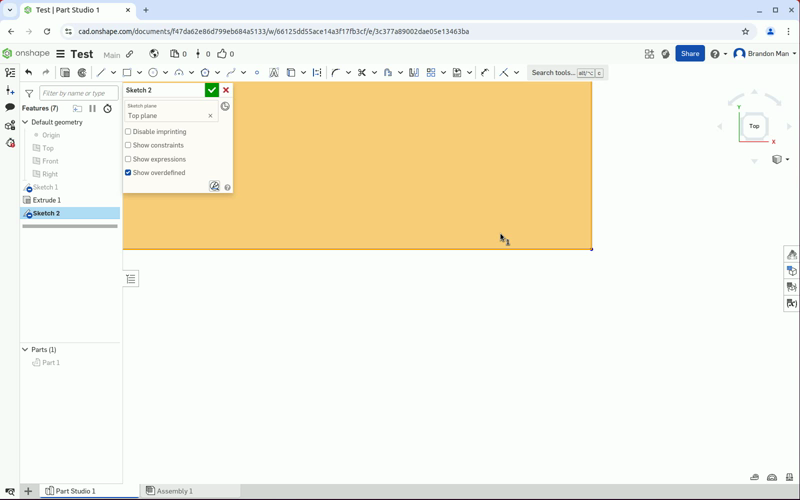
scroll(-6)
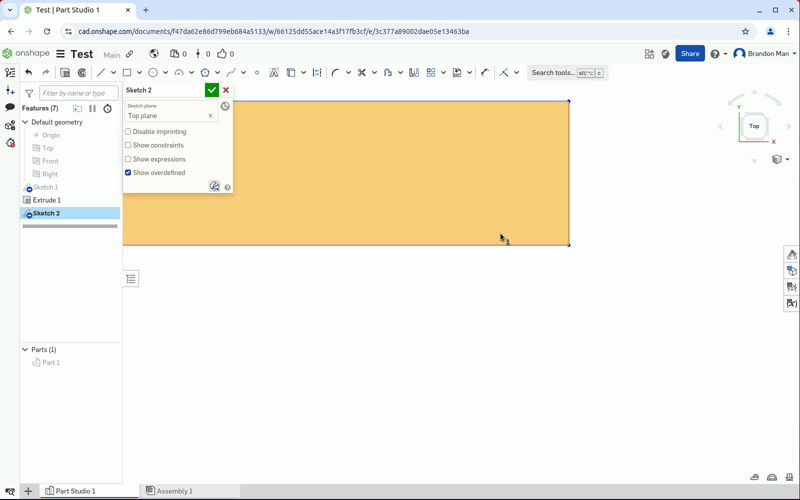
scroll(-6)
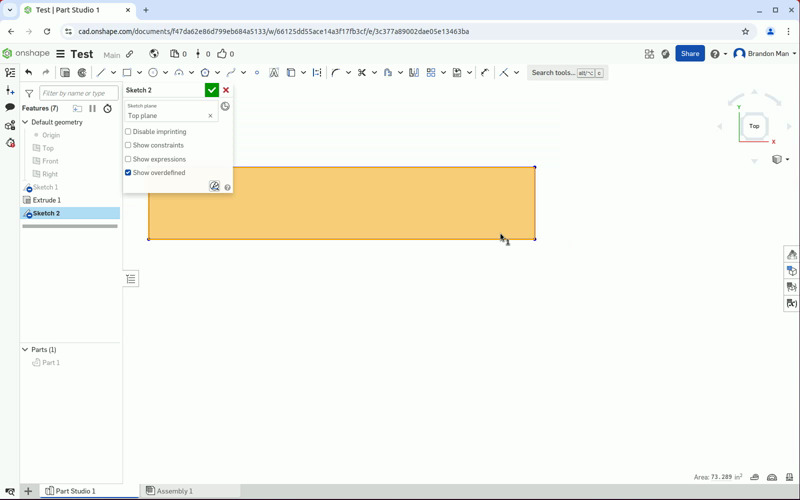
scroll(-6)
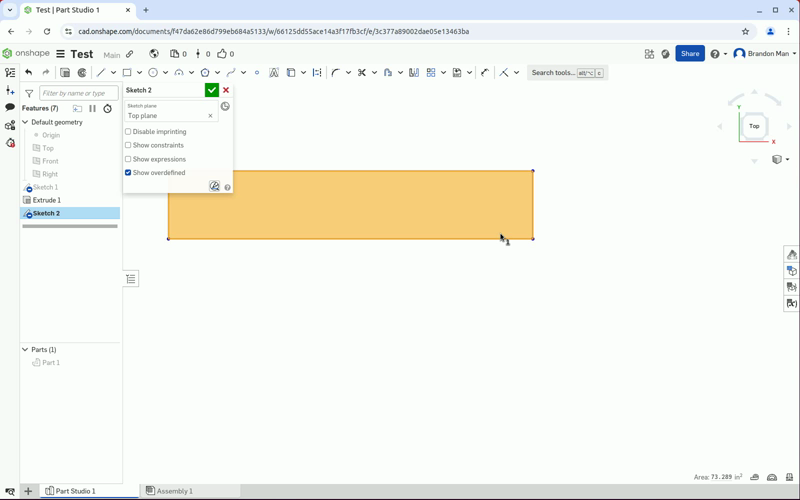
scroll(-6)
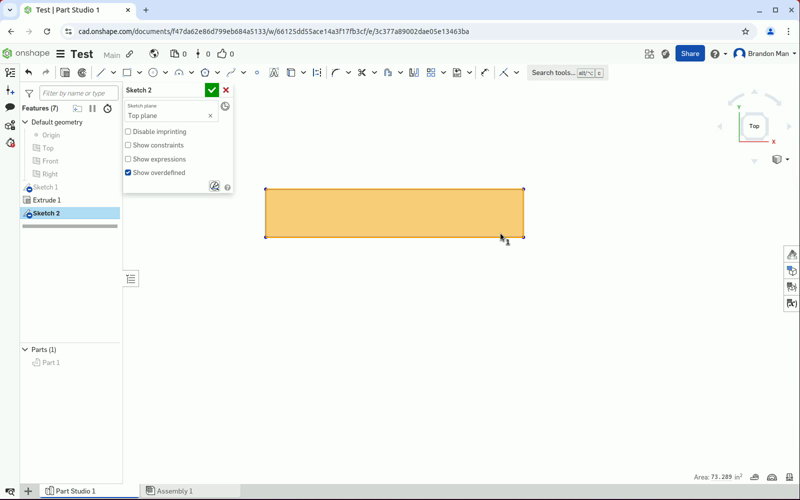
scroll(-6)
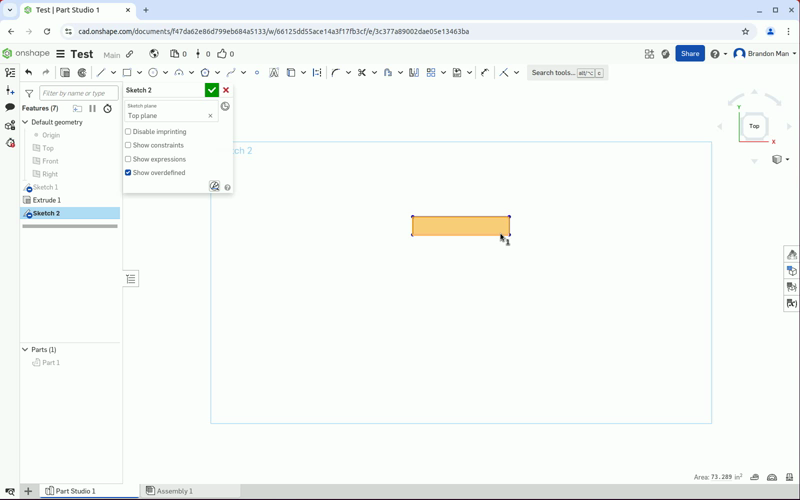
mouse_move(73, 352)
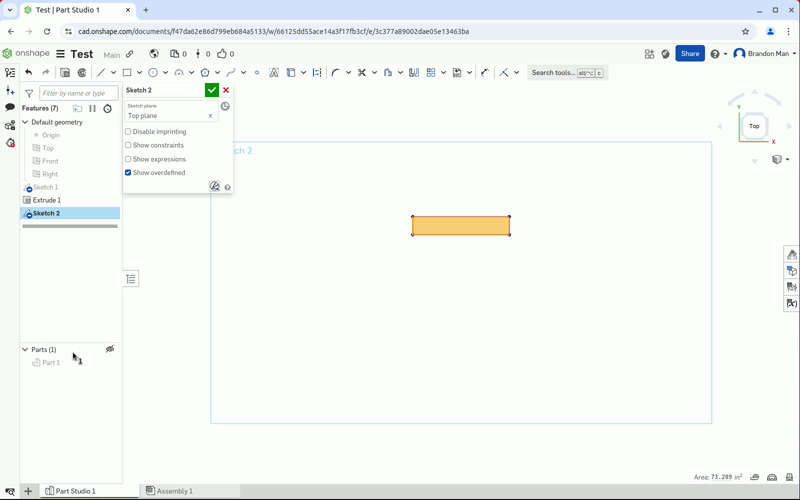
key(shift+y)
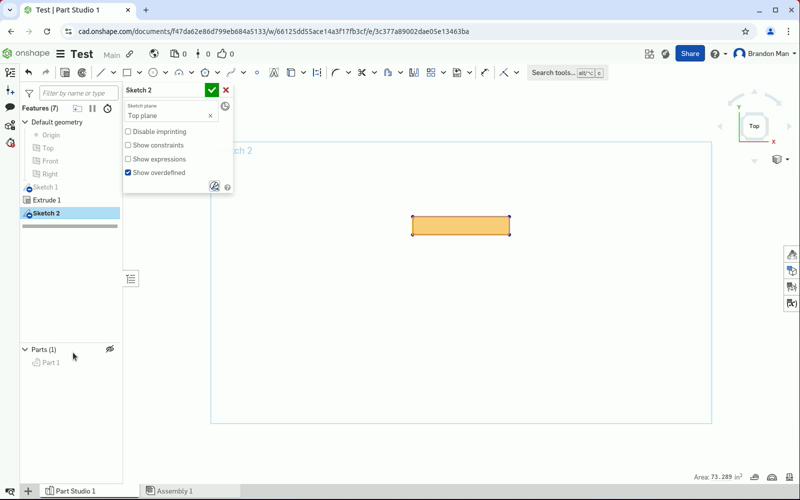
key(shift+e)
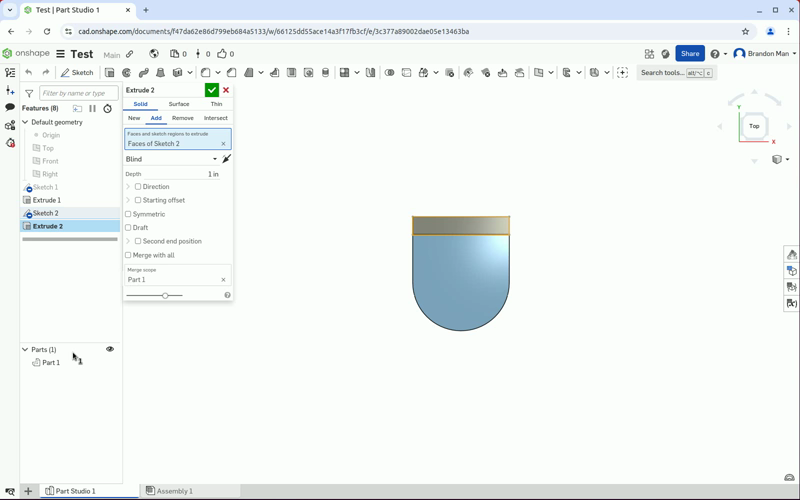
mouse_move(143, 106)
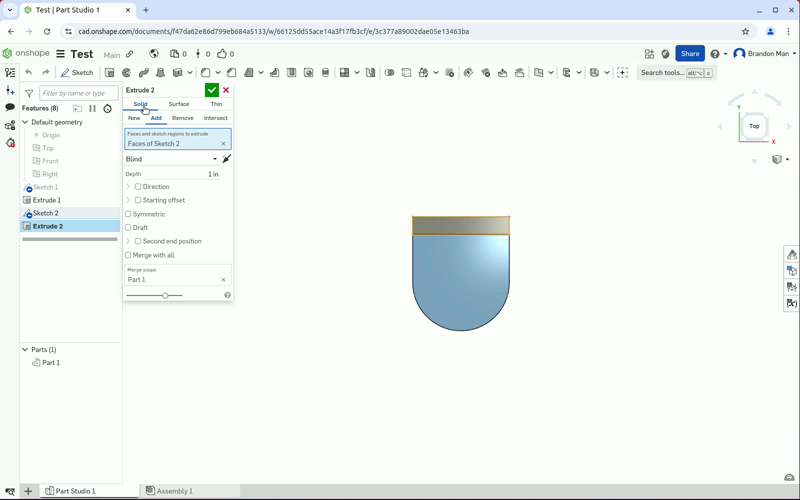
click(143, 106)
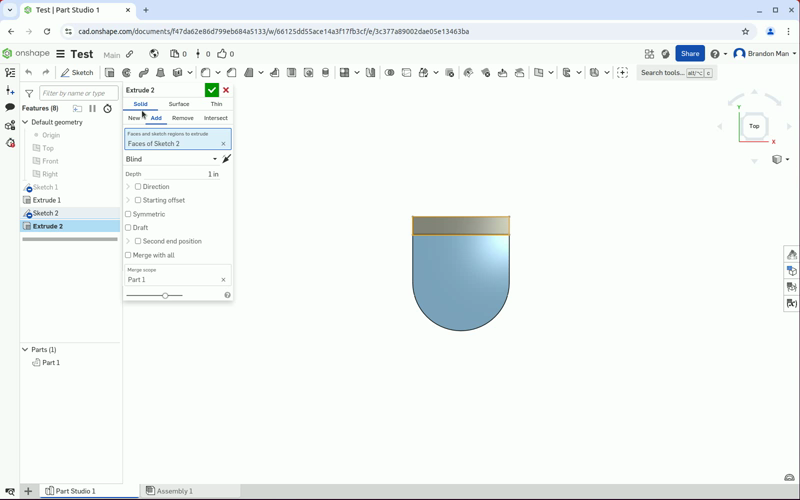
mouse_move(137, 120)
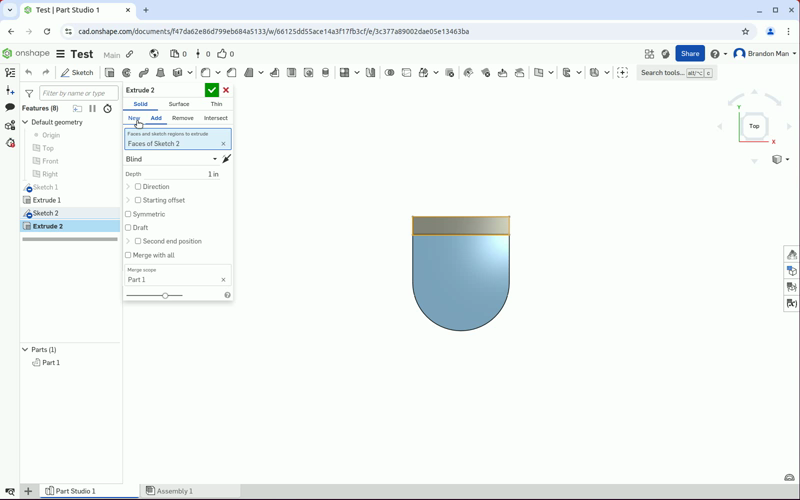
click(137, 120)
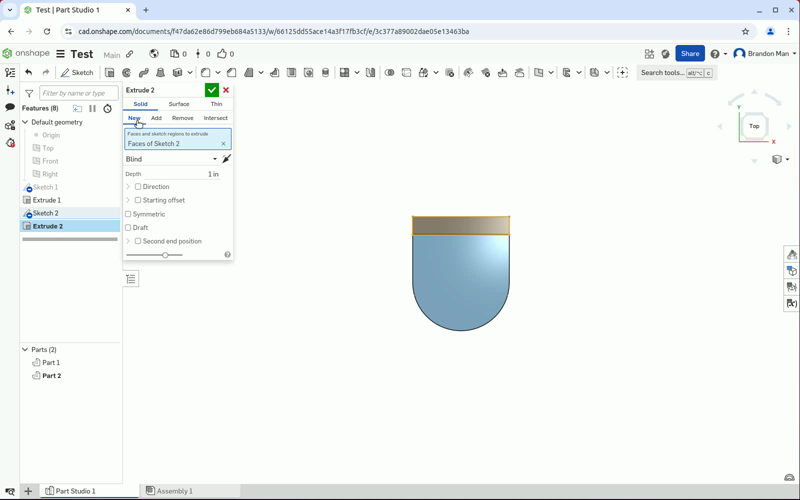
key(tab, 4)
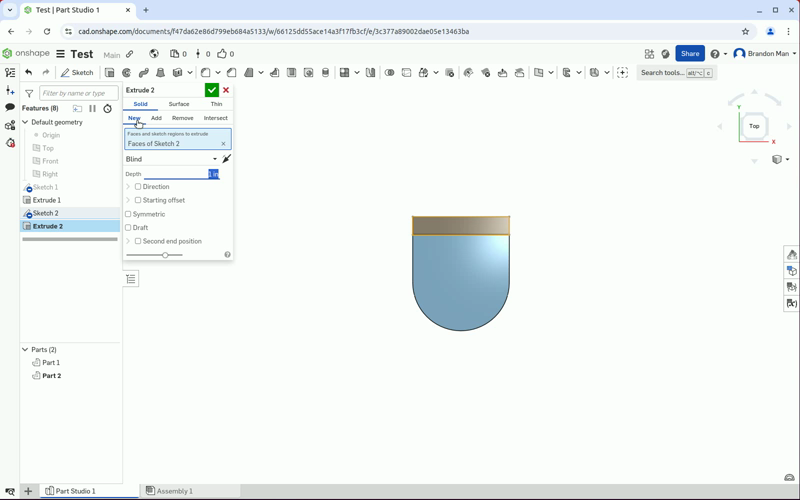
text(23.108)
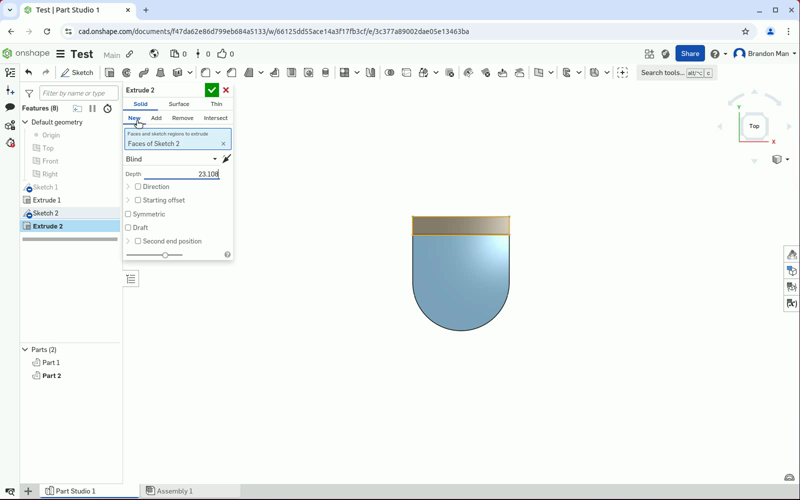
key(enter)
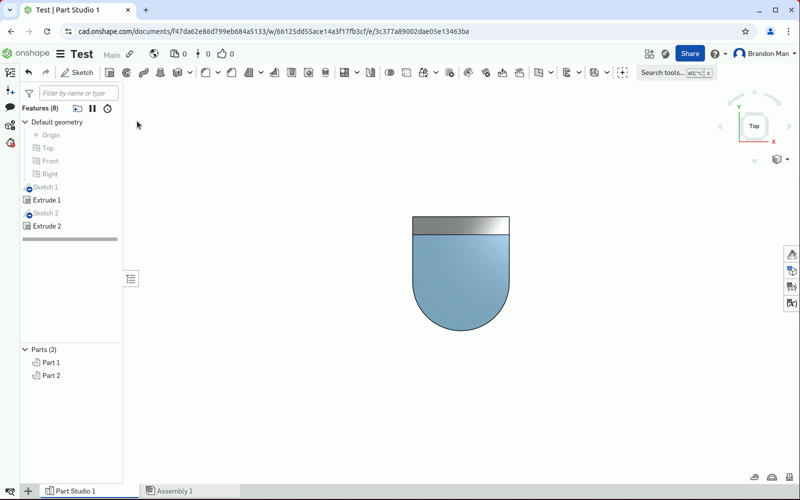
key(shift+h)
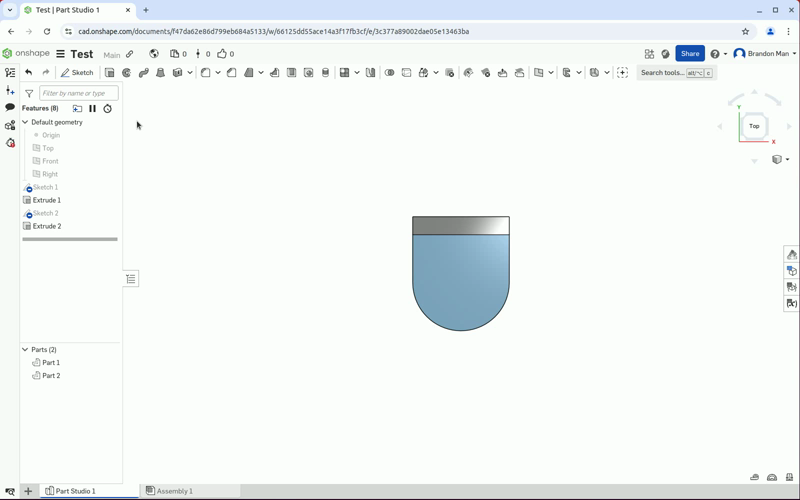
key(shift+h)
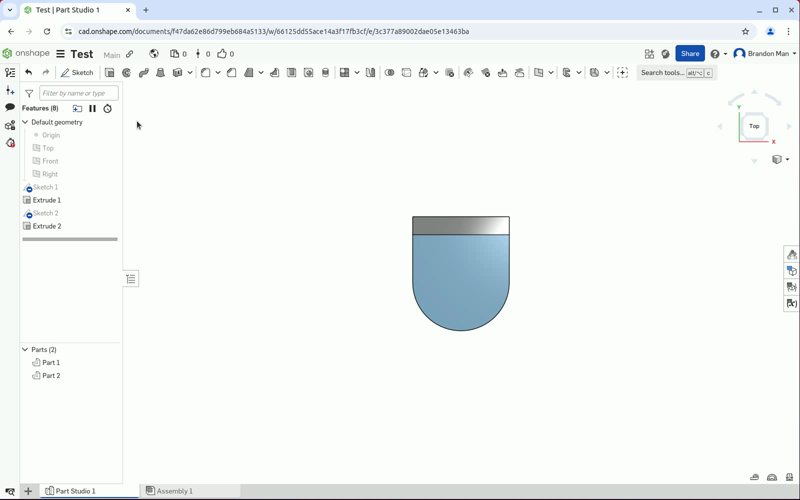
mouse_move(73, 189)
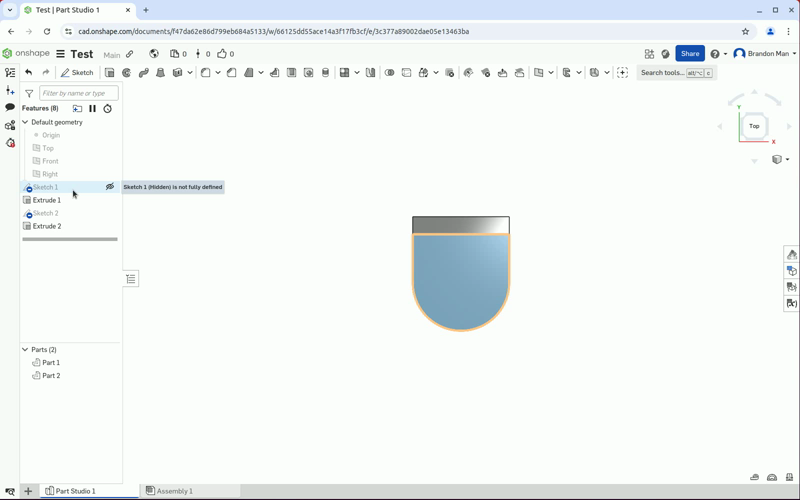
click(73, 189)
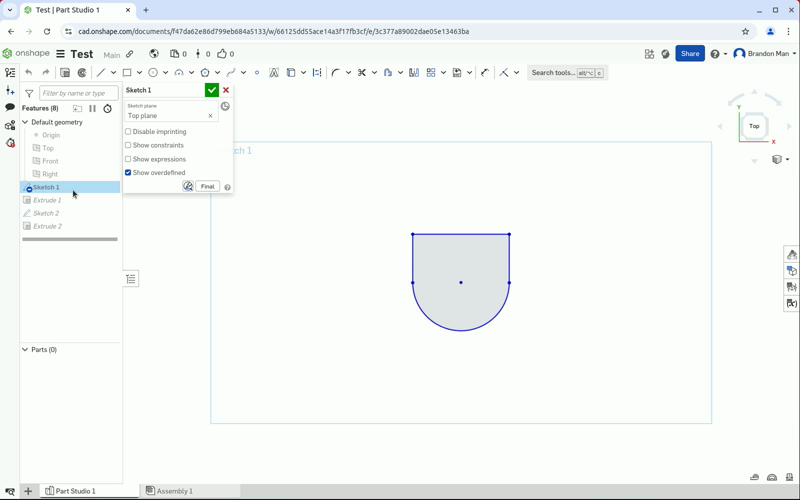
mouse_move(229, 92)
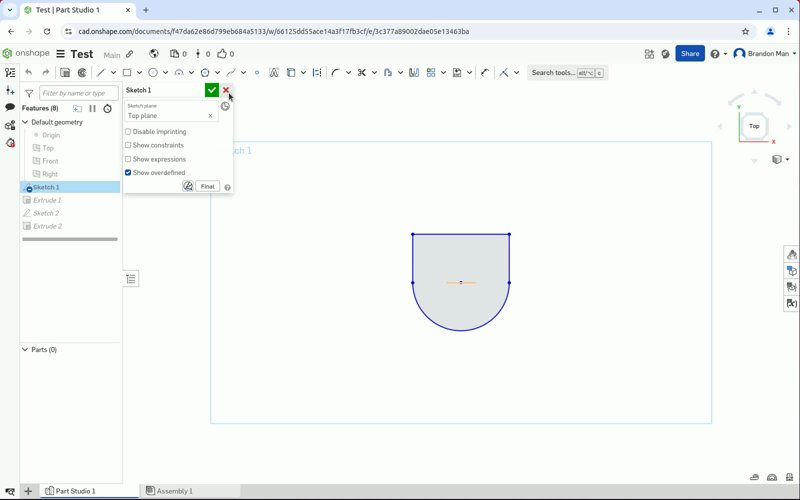
click(229, 92)
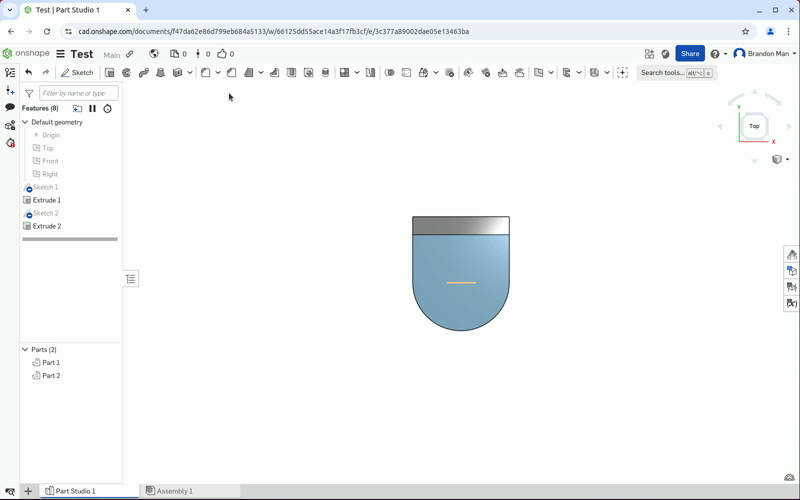
mouse_move(541, 75)
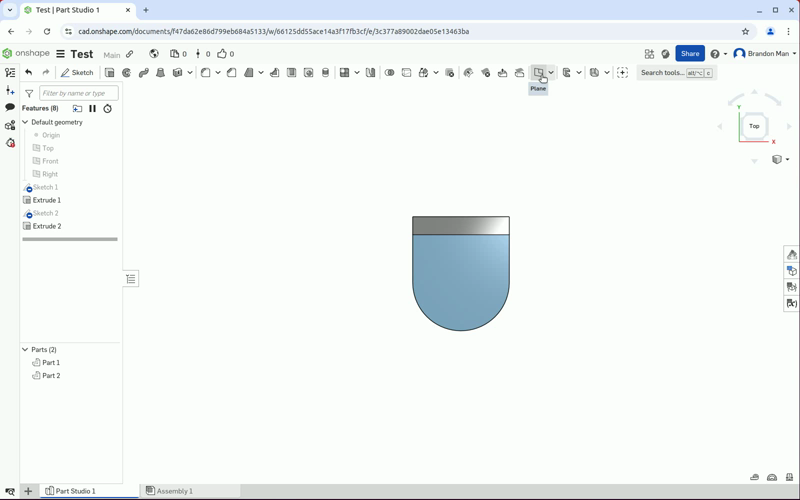
click(541, 75)
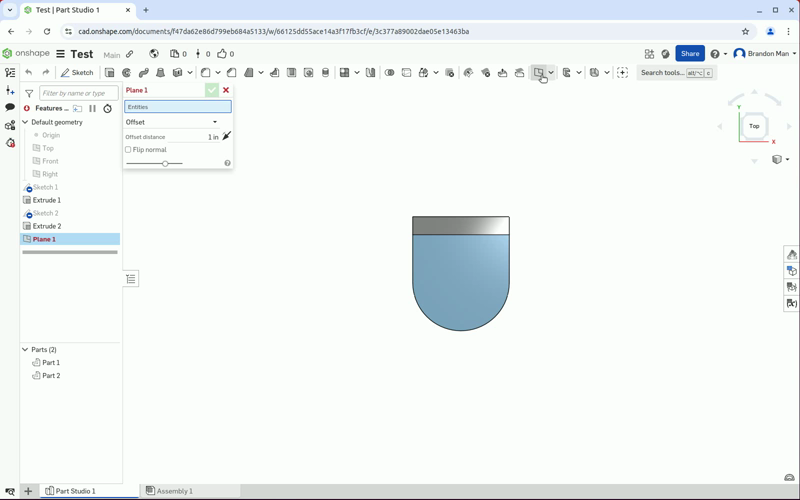
mouse_move(73, 150)
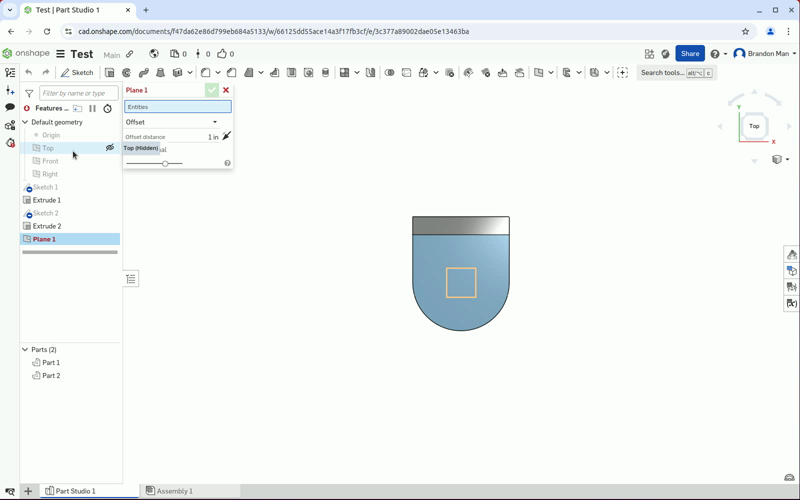
click(73, 150)
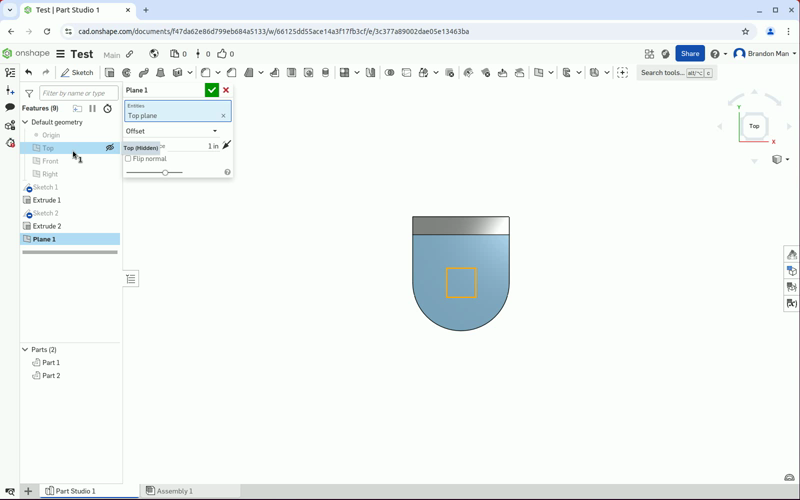
key(tab, 2)
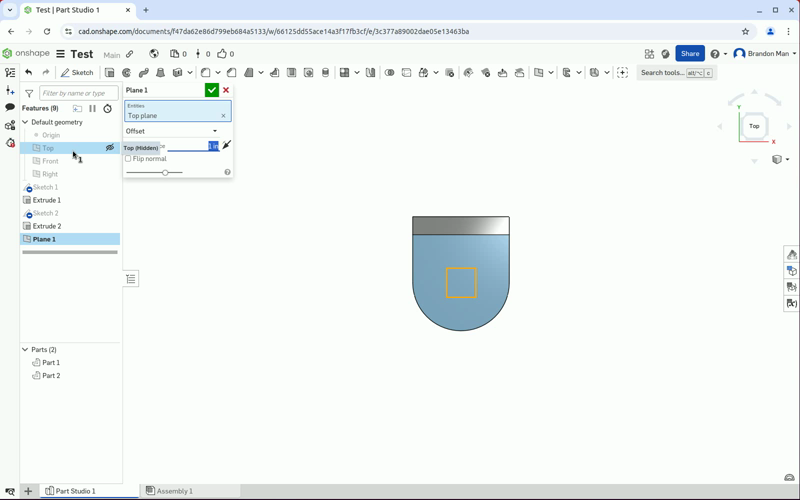
text(3.605)
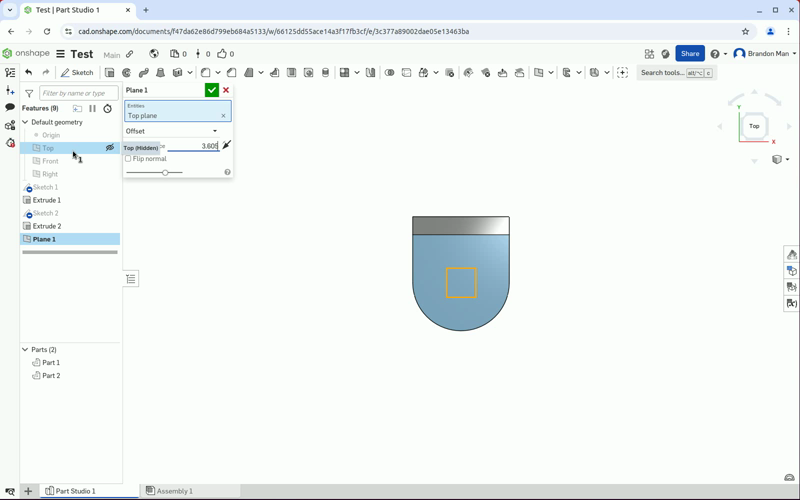
key(enter, 2)
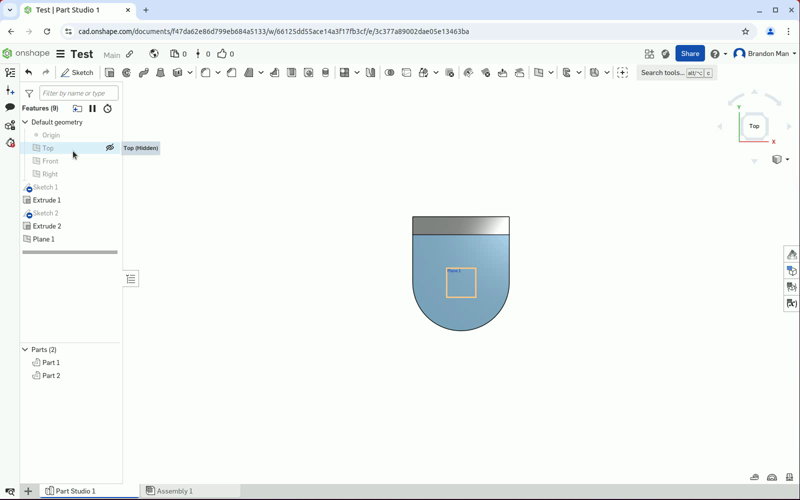
key(shift+s)
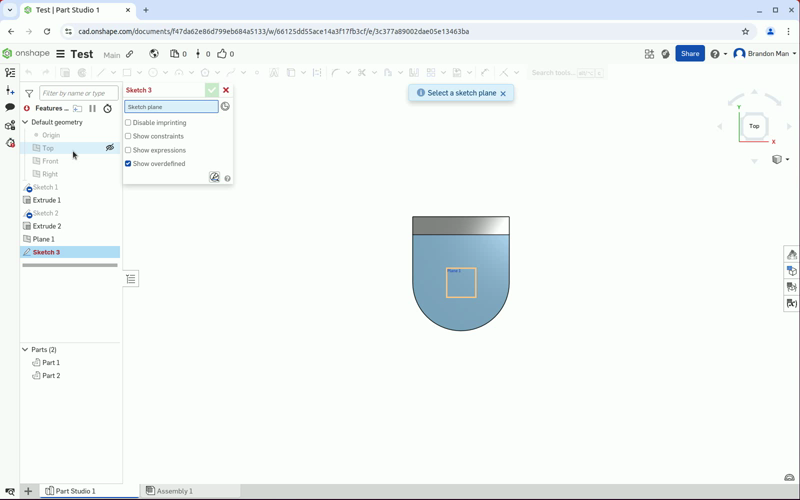
mouse_move(73, 241)
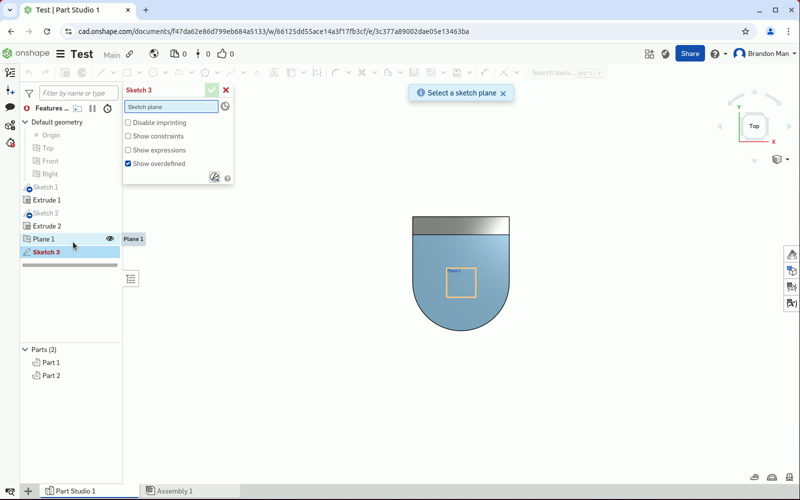
click(73, 241)
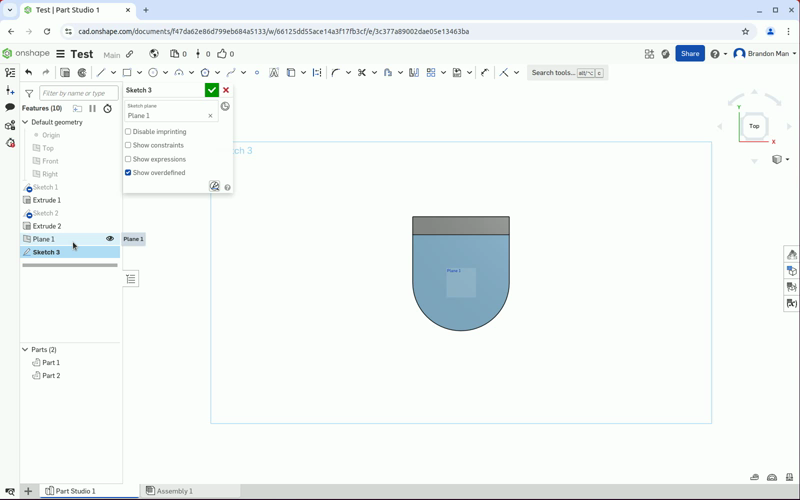
mouse_move(73, 352)
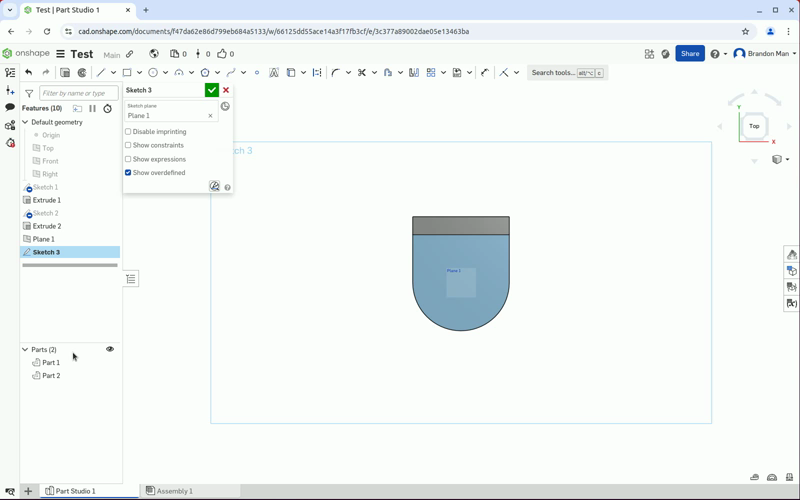
key(y)
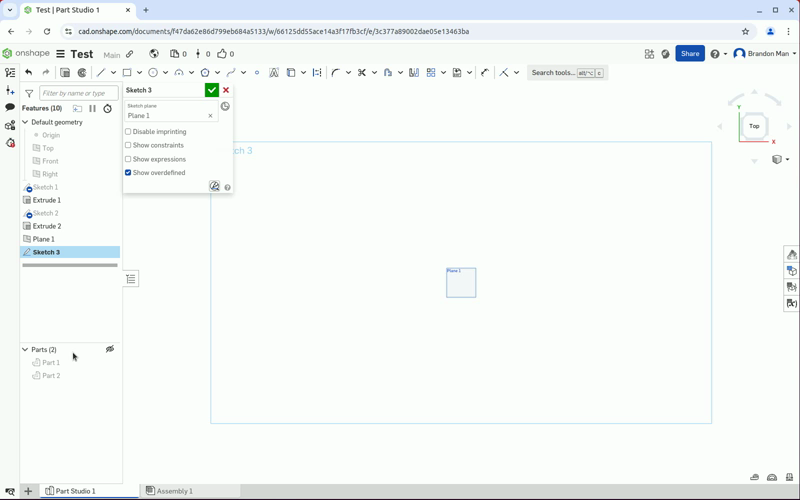
key(c)
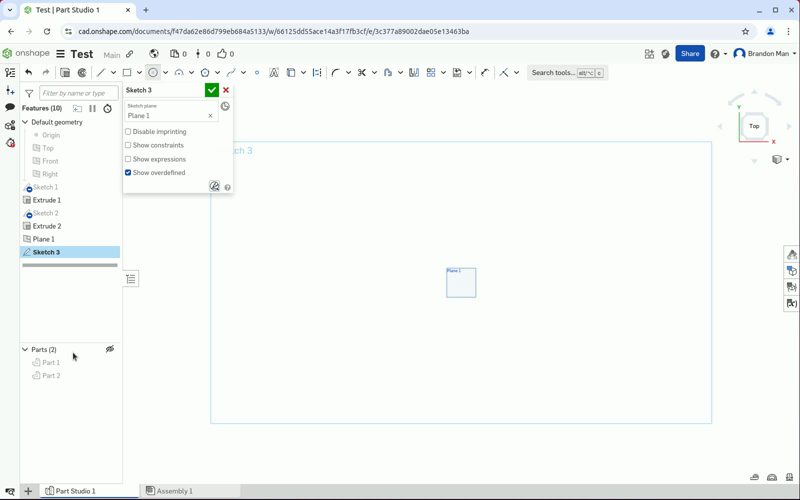
key_down(shift)
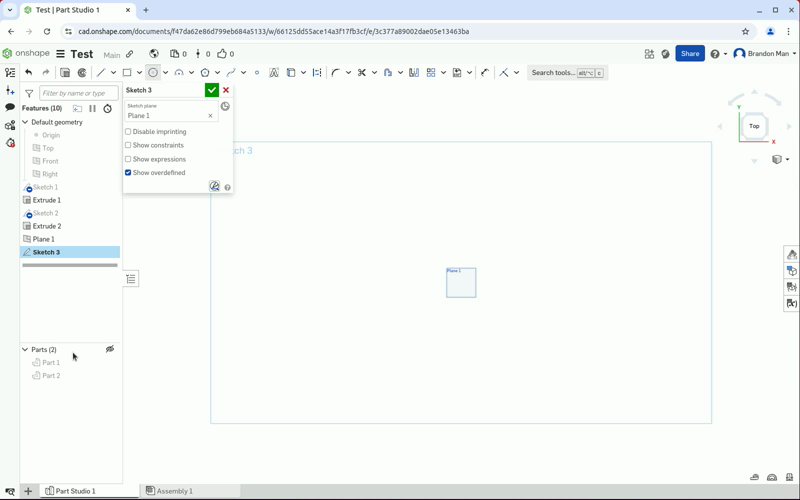
mouse_move(461, 282)
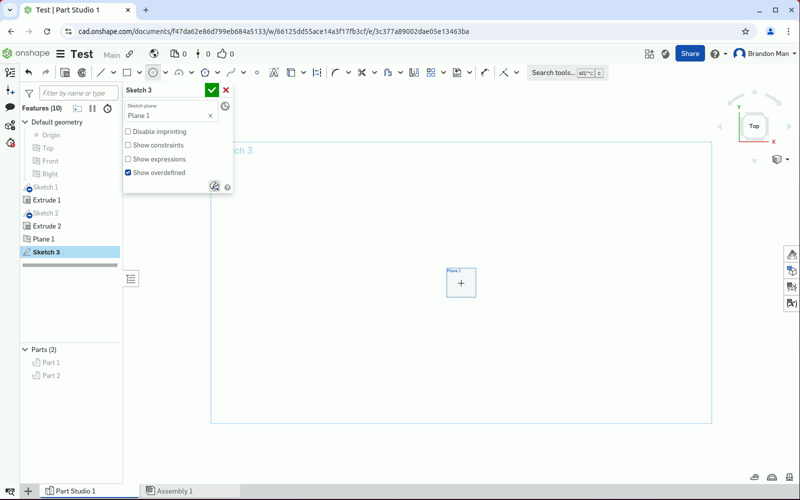
click(461, 282)
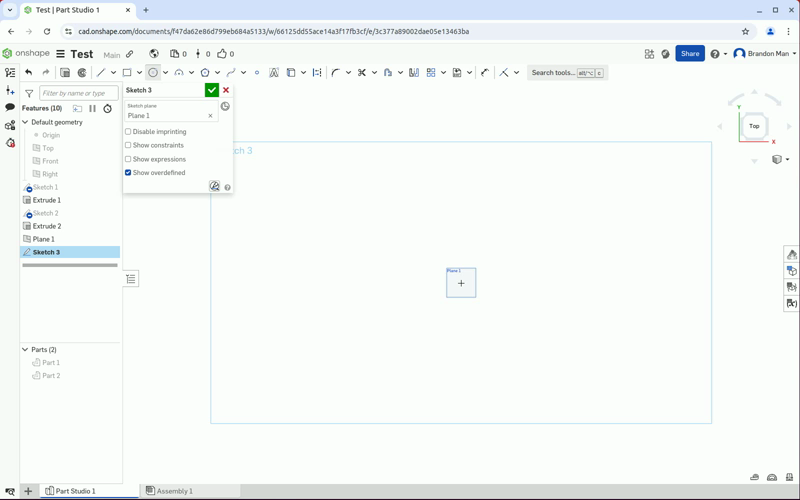
key_up(shift)
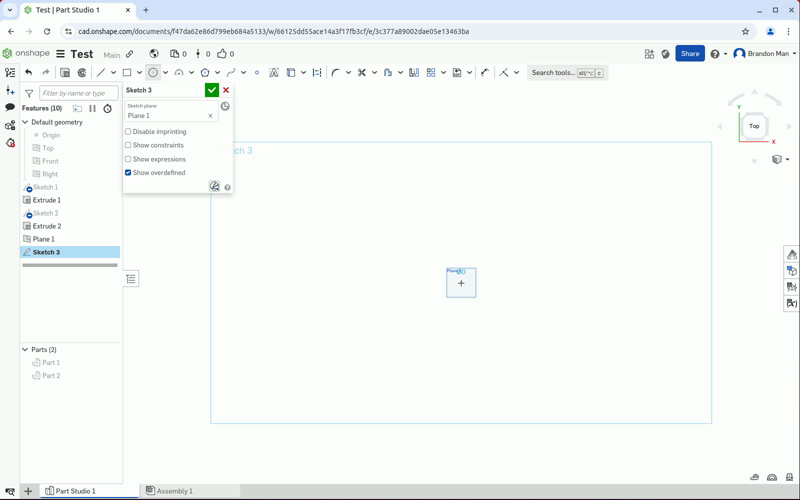
mouse_move(473, 282)
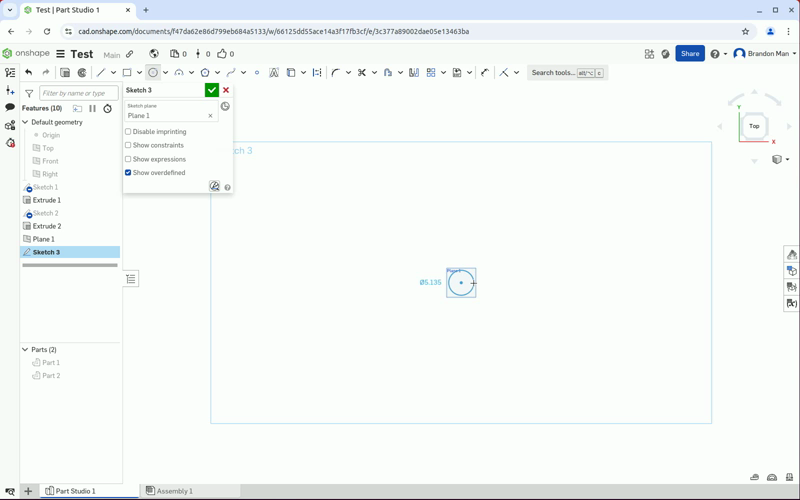
click(473, 282)
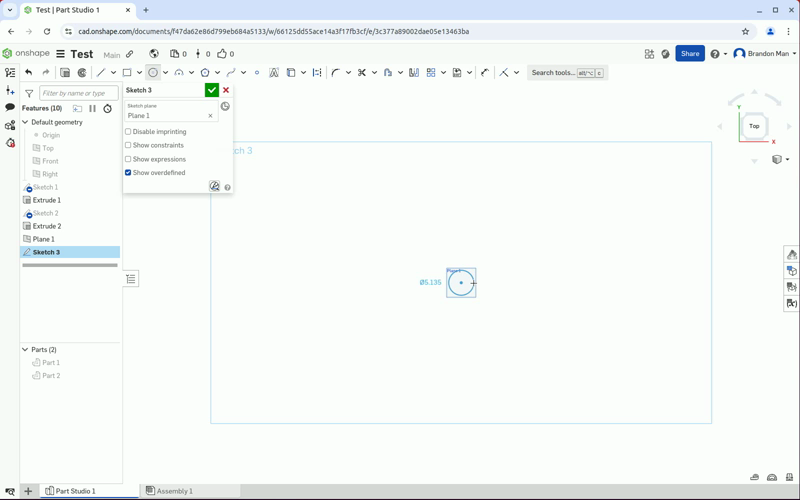
key(esc)
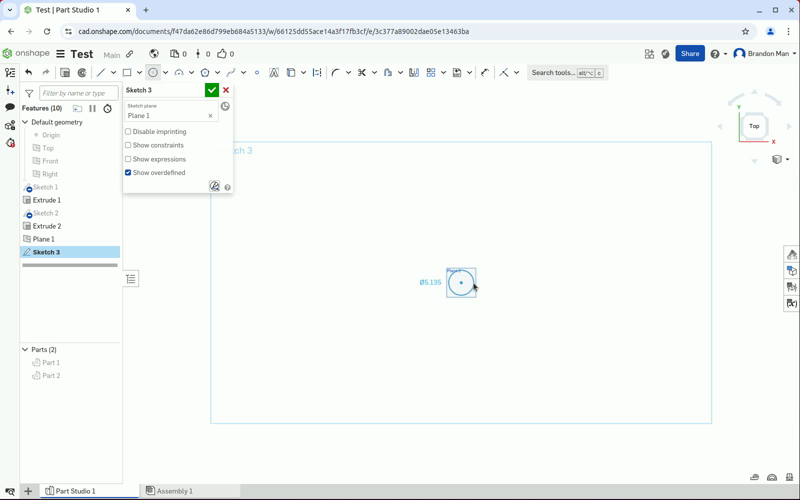
mouse_move(465, 271)
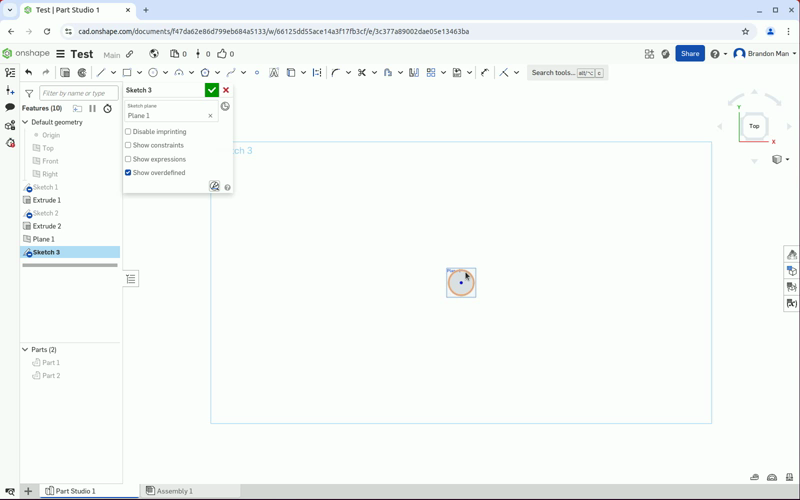
scroll(6)
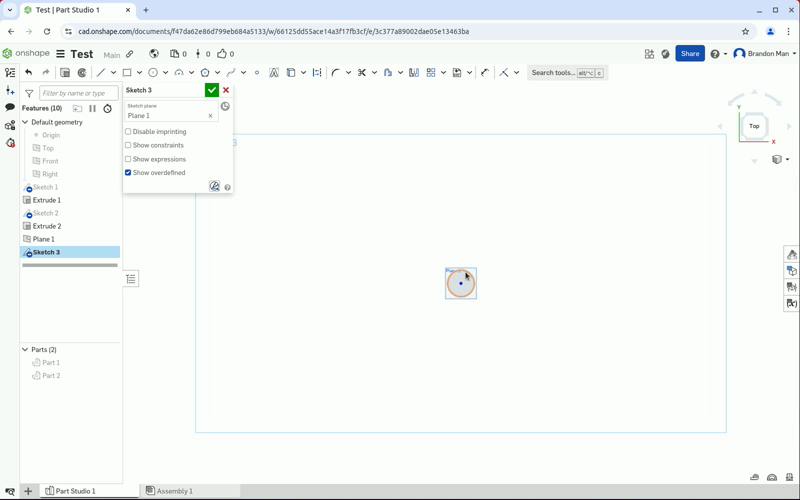
scroll(6)
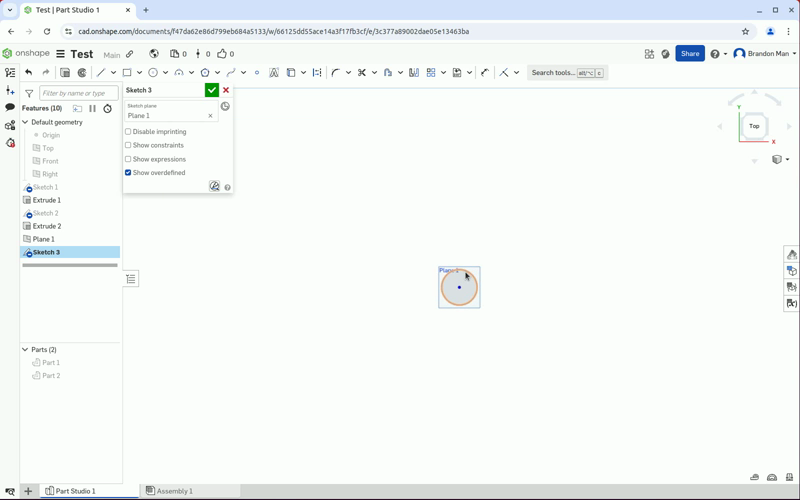
scroll(6)
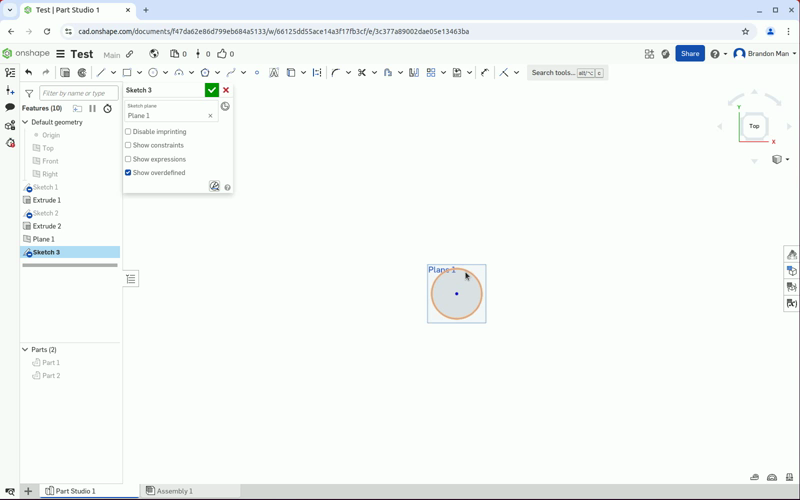
scroll(6)
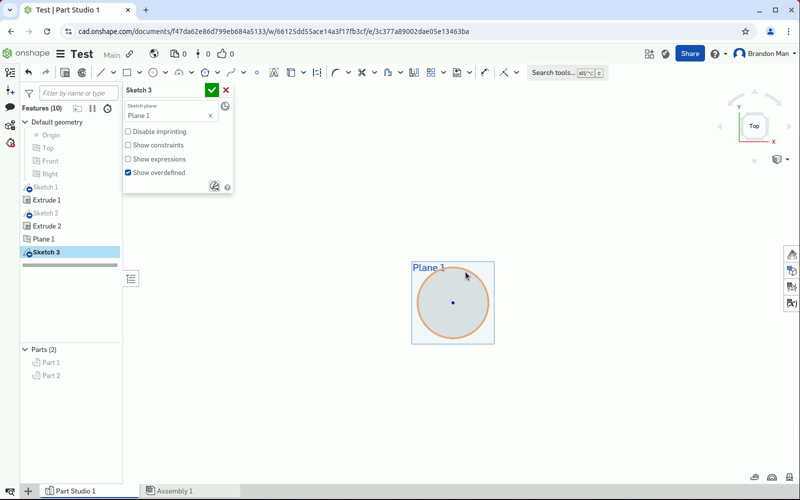
scroll(6)
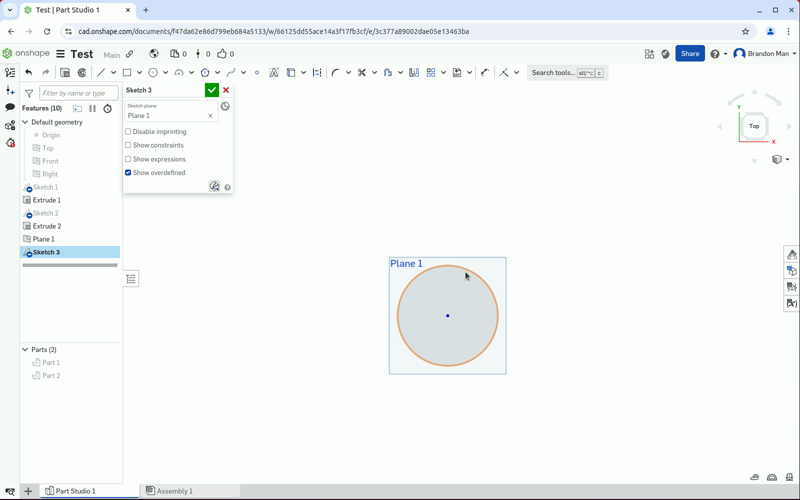
scroll(6)
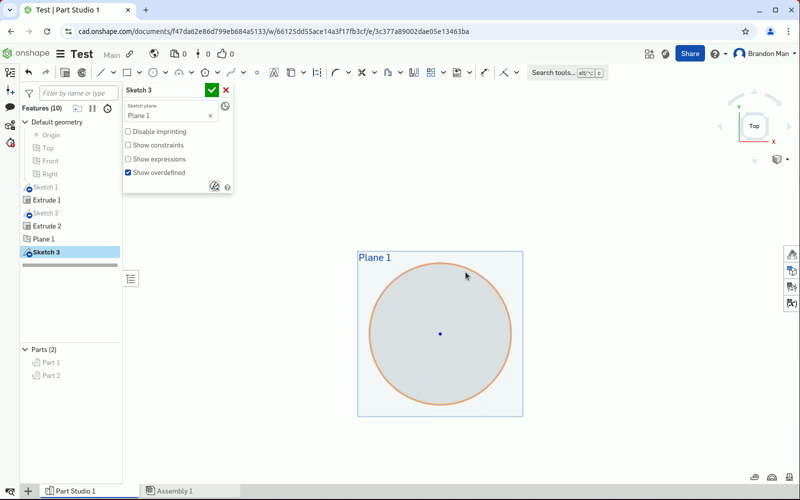
scroll(6)
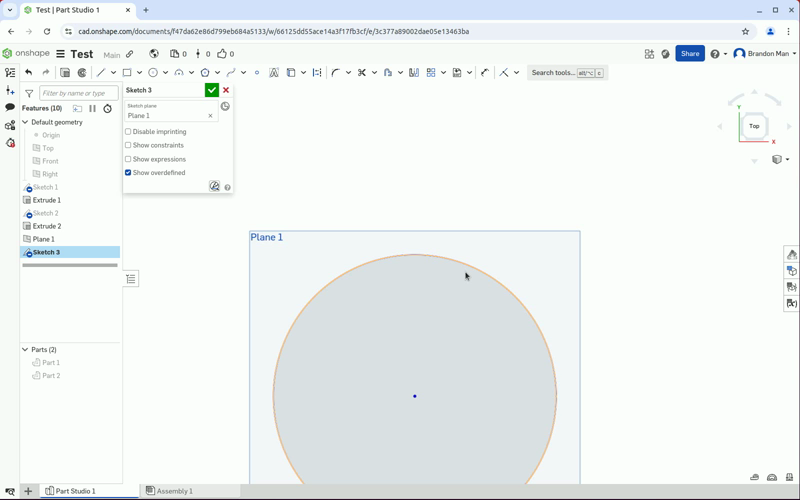
click(465, 271)
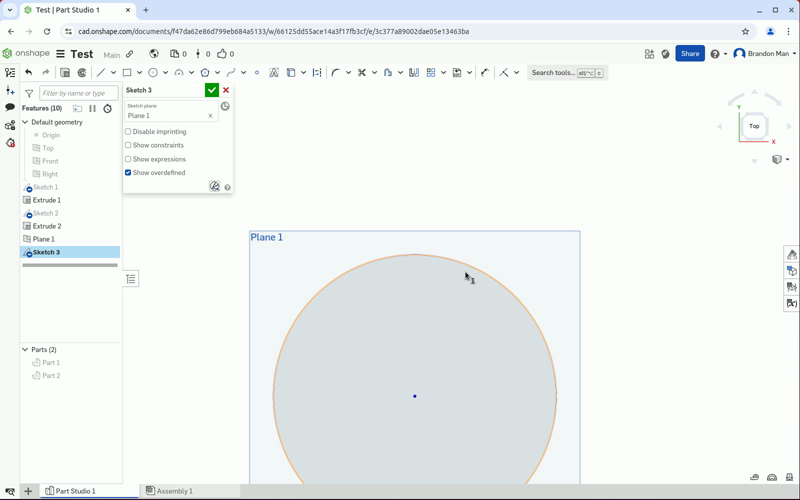
scroll(-6)
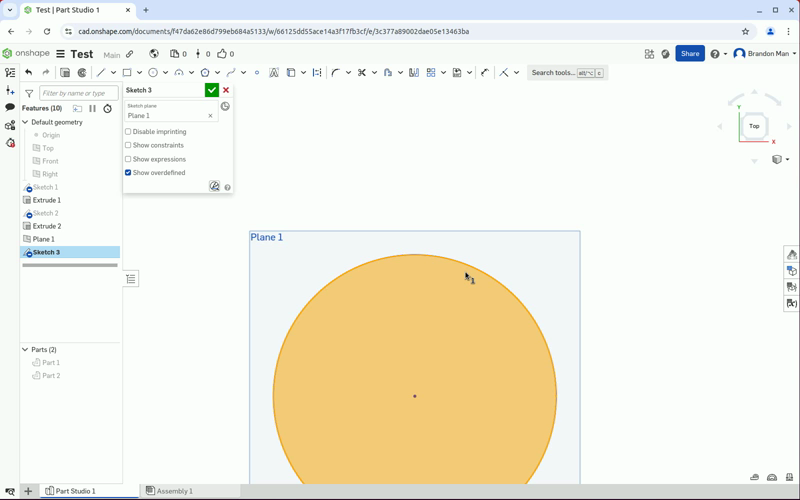
scroll(-6)
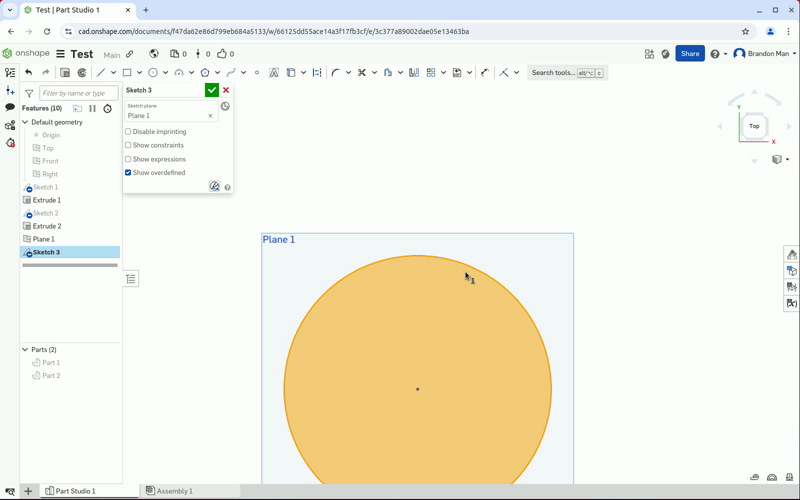
scroll(-6)
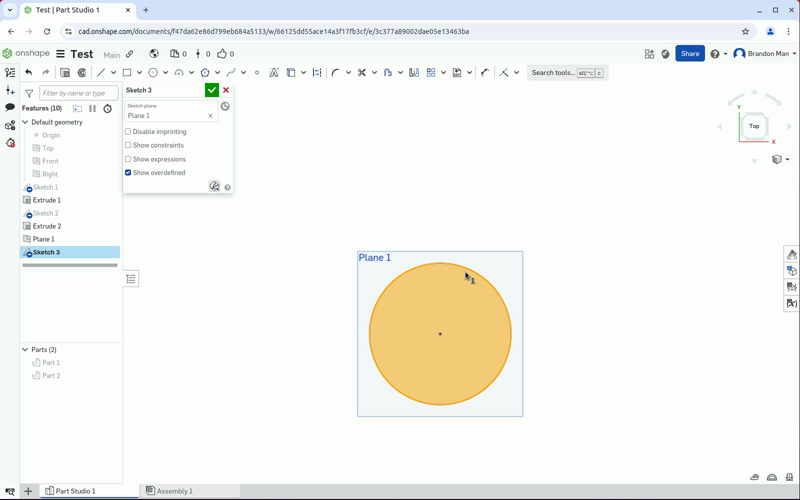
scroll(-6)
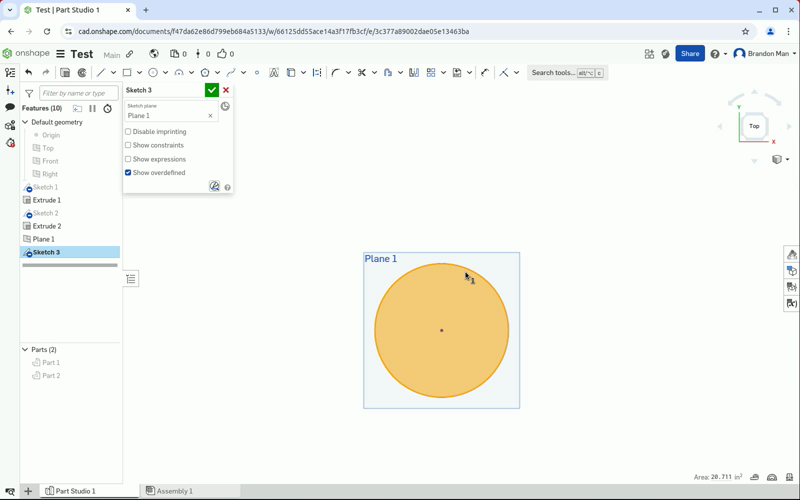
scroll(-6)
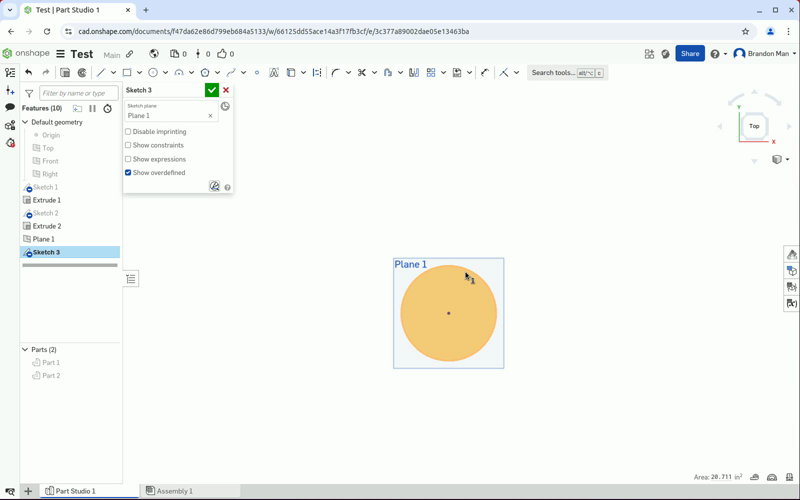
scroll(-6)
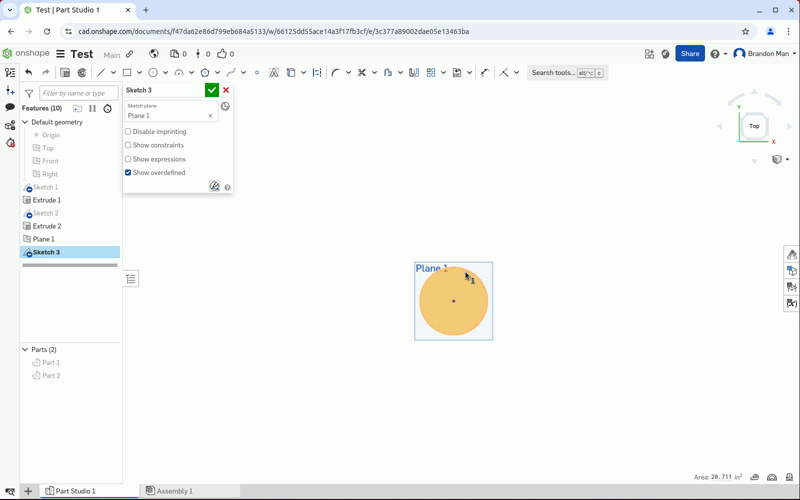
scroll(-6)
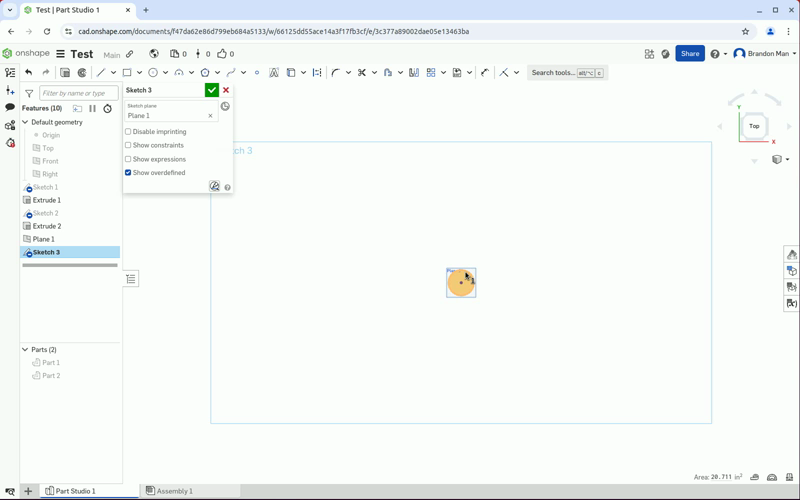
mouse_move(73, 352)
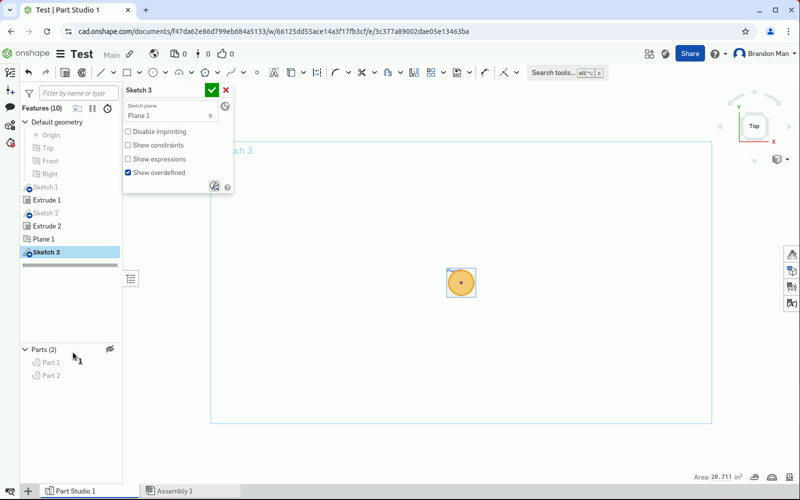
key(shift+y)
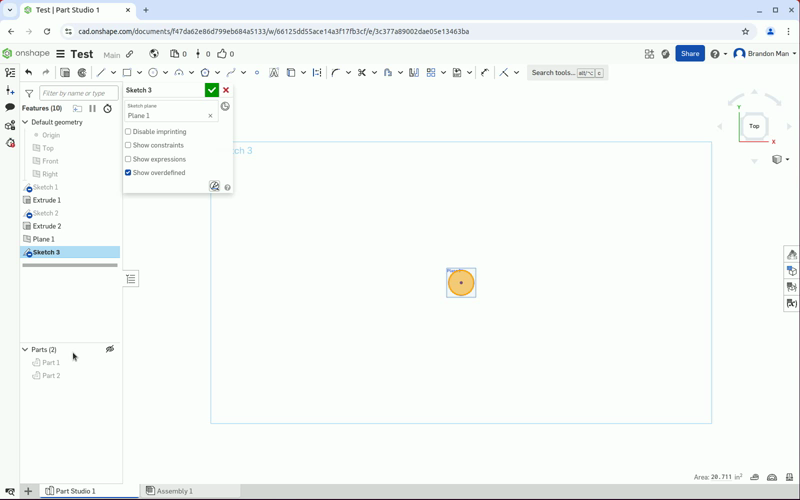
key(shift+e)
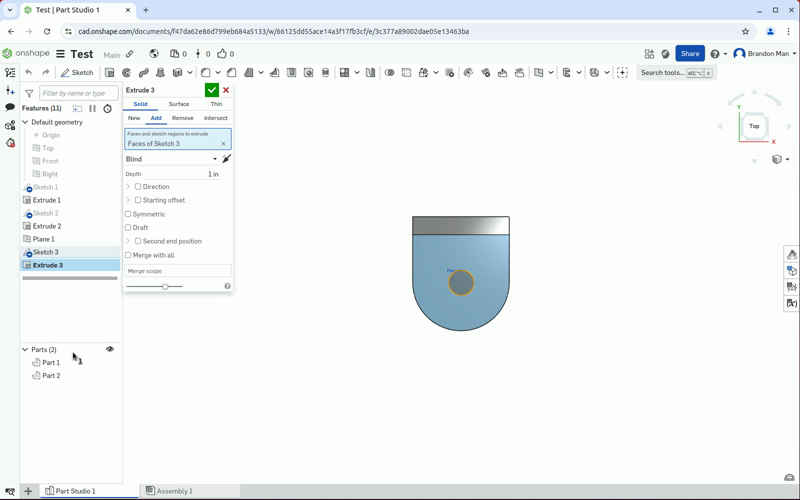
mouse_move(143, 106)
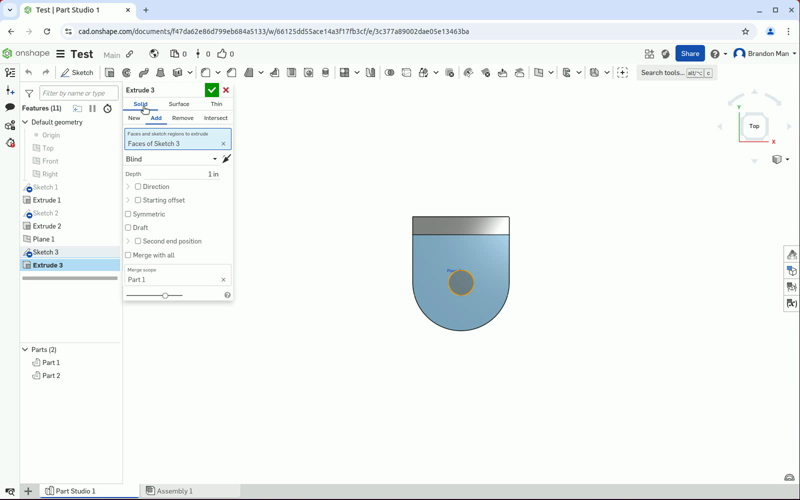
click(143, 106)
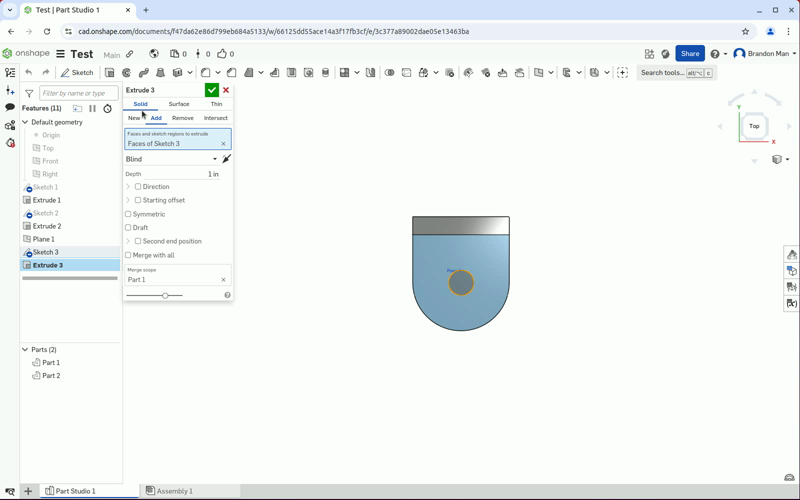
mouse_move(137, 120)
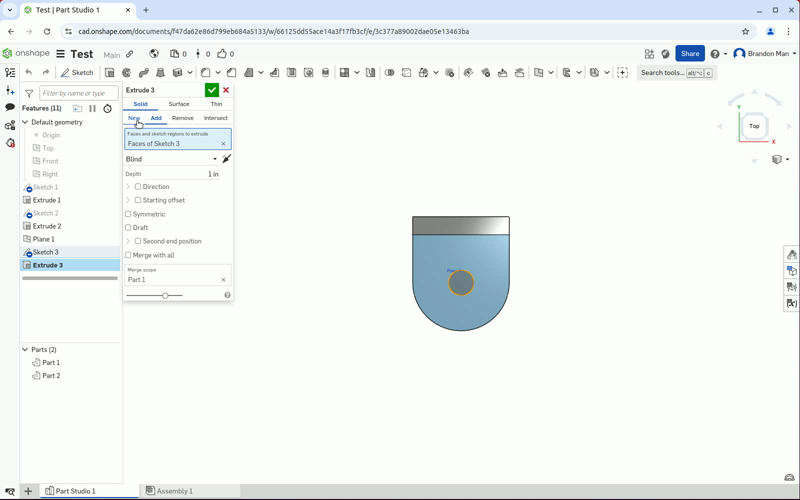
click(137, 120)
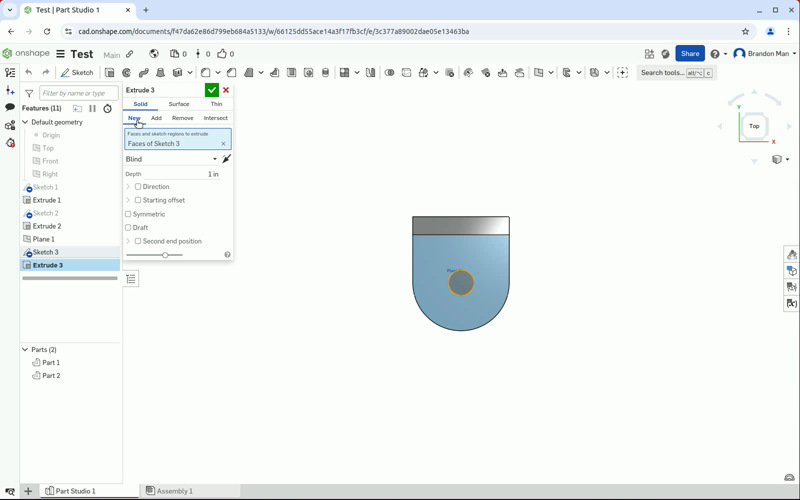
key(tab, 4)
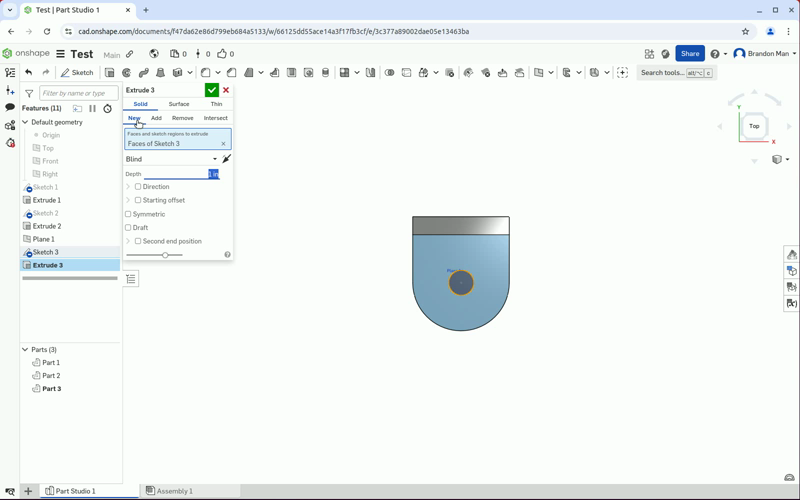
text(3.37)
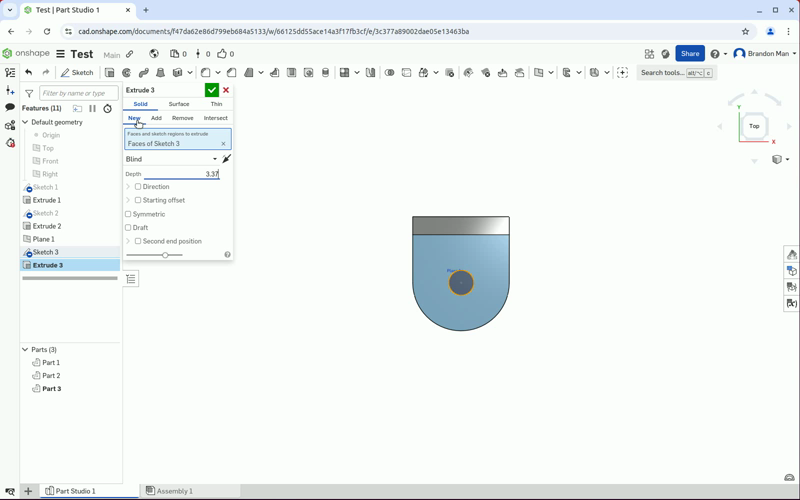
key(enter)
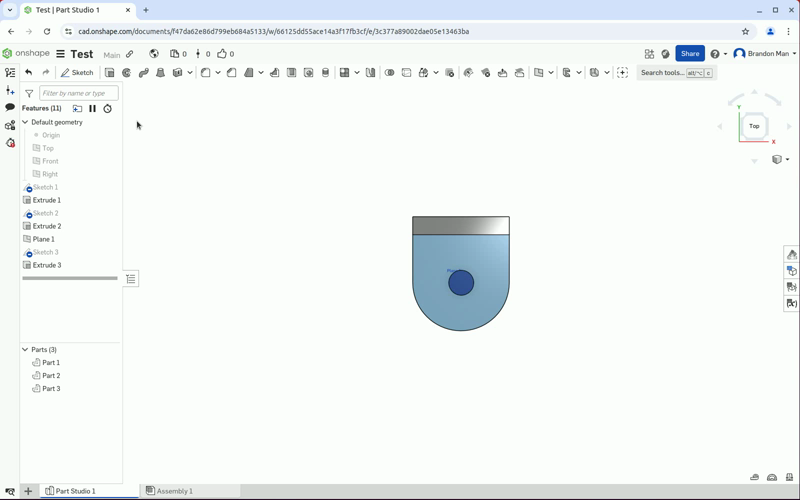
key(shift+h)
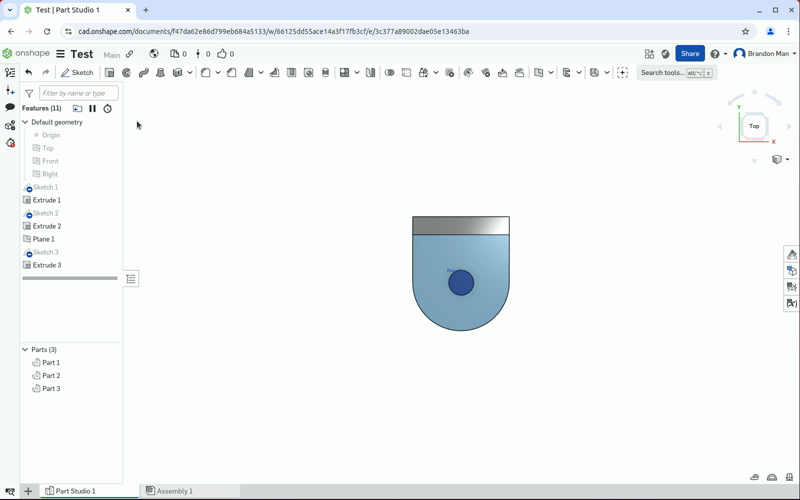
key(shift+h)
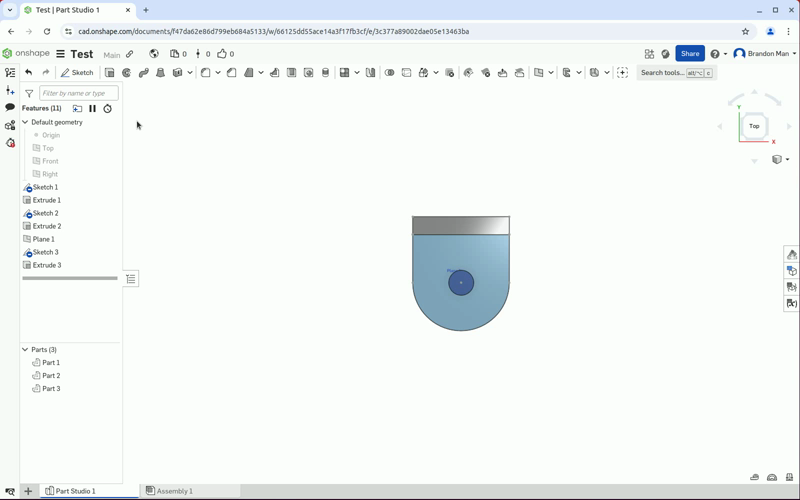
key(shift+7)
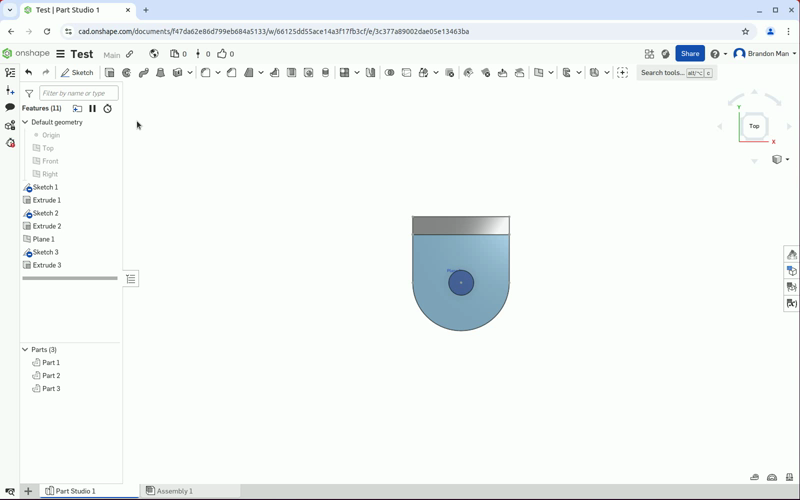
key(up, 3)
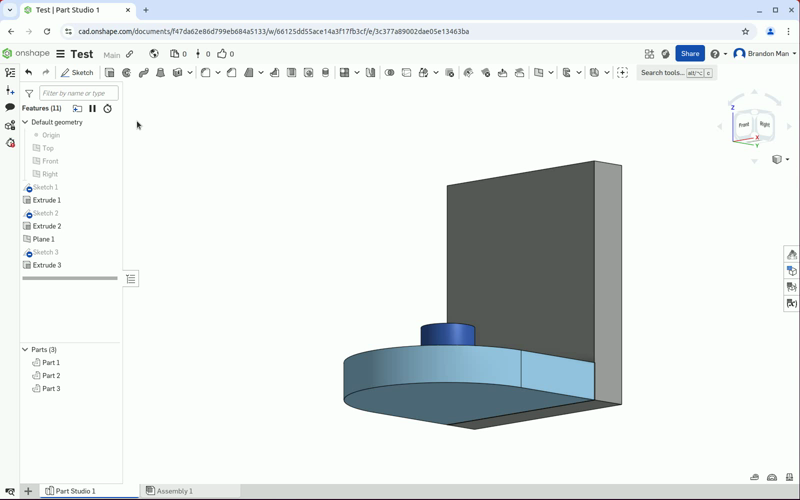
key(left, 3)
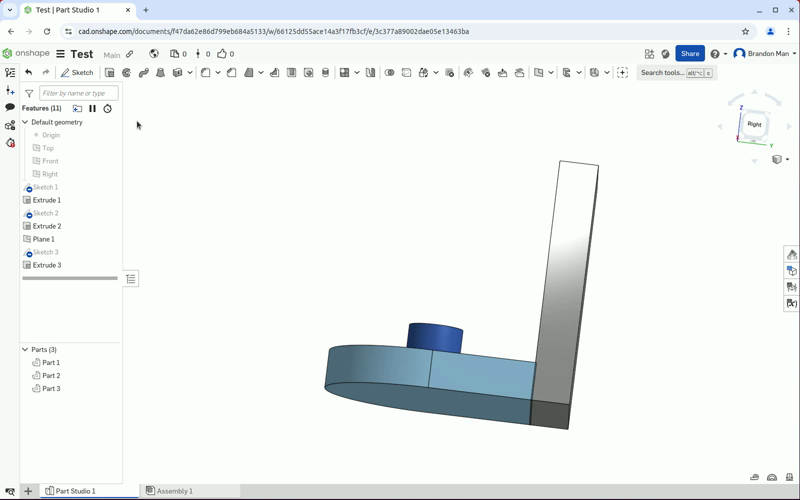
key(right, 3)
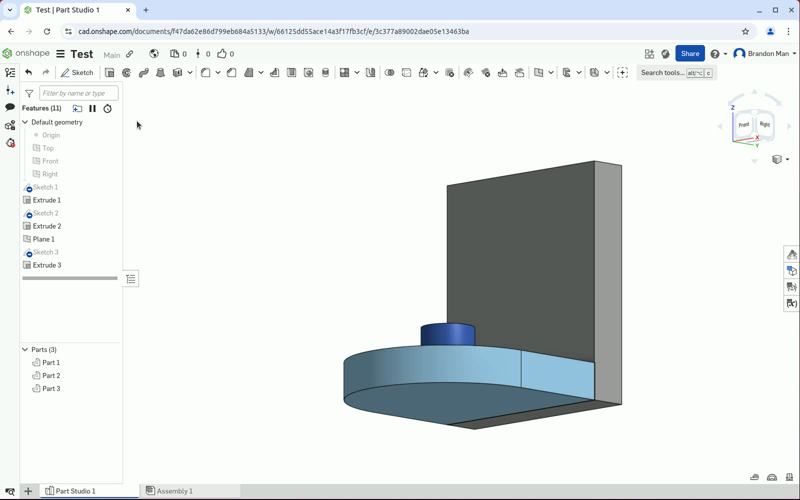
key(down, 3)
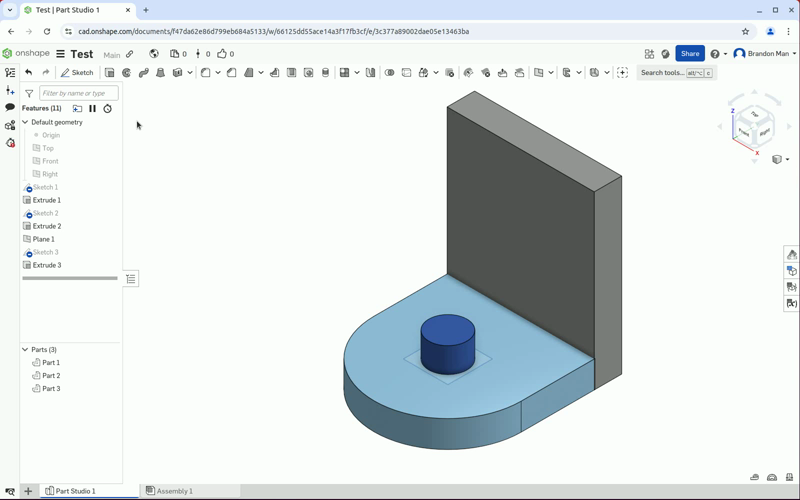
mouse_move(73, 189)
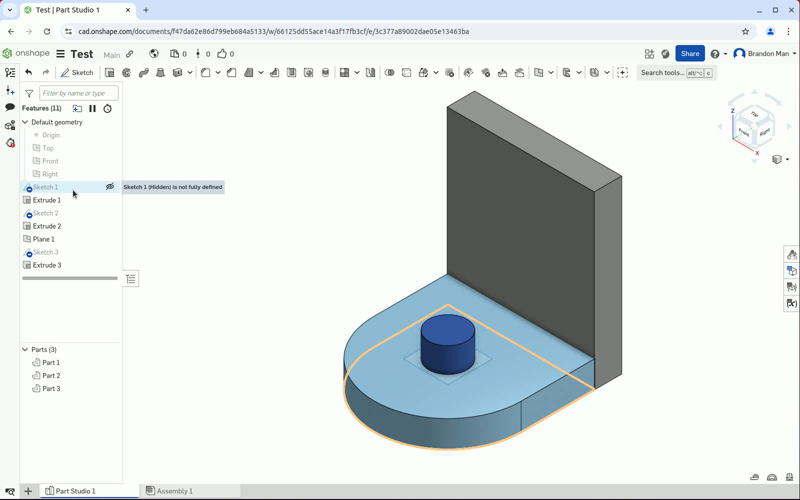
click(73, 189)